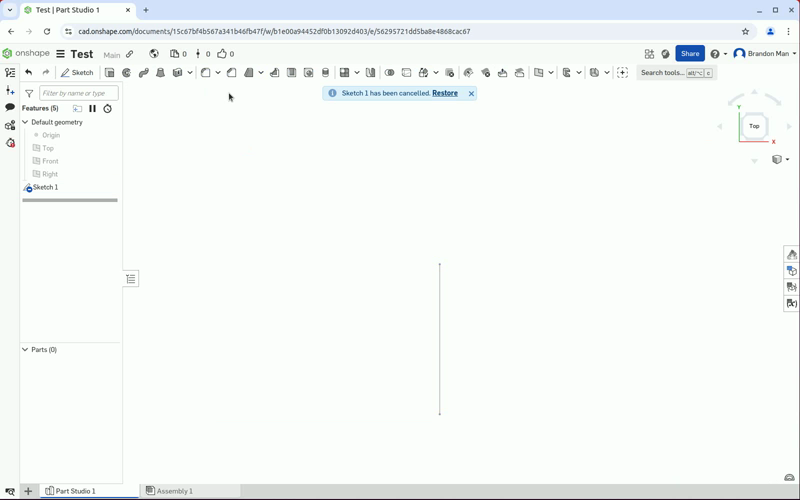
key(shift+h)
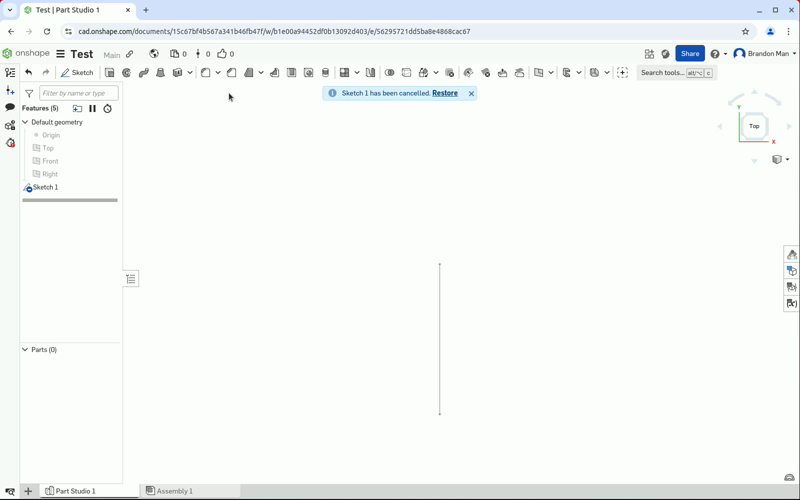
key(shift+s)
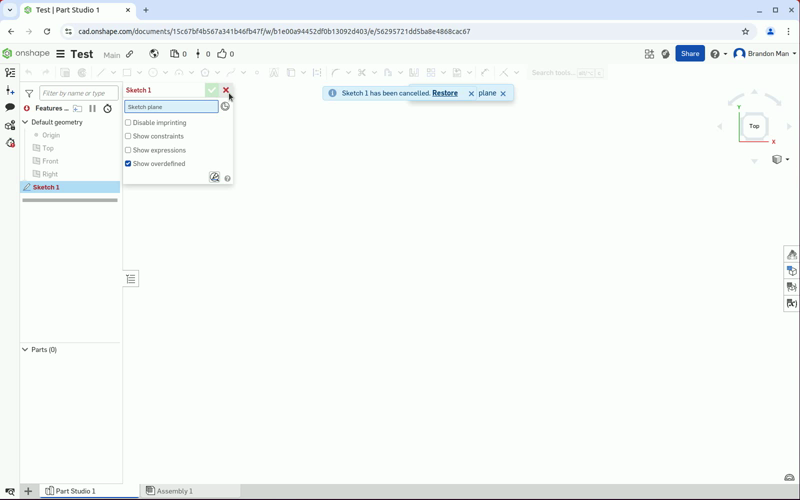
mouse_move(73, 150)
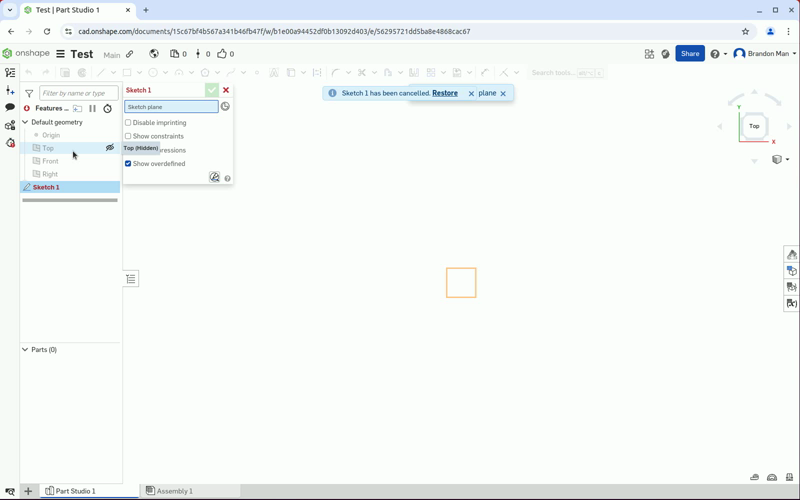
click(73, 150)
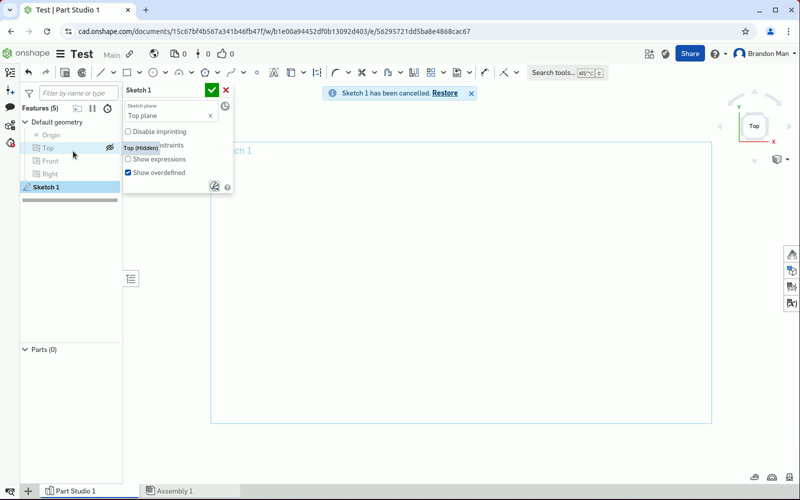
mouse_move(73, 352)
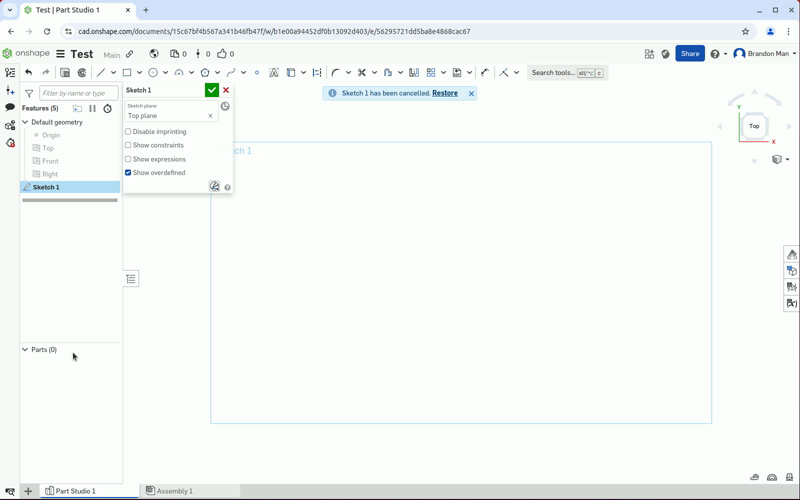
key(y)
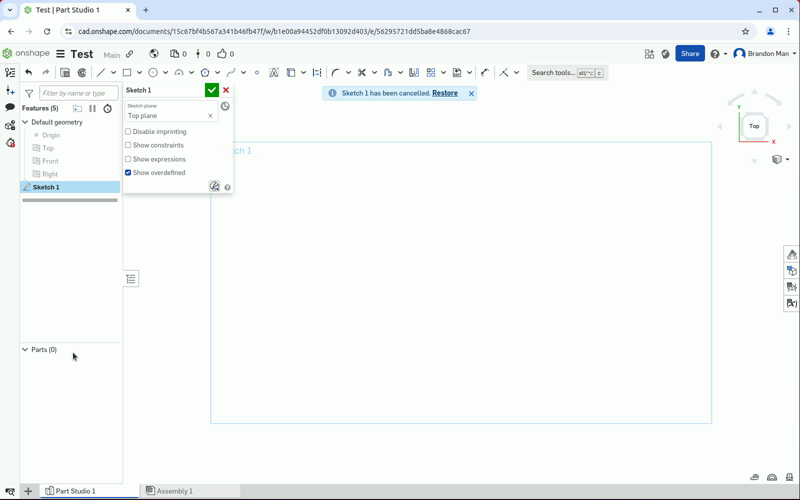
key(l)
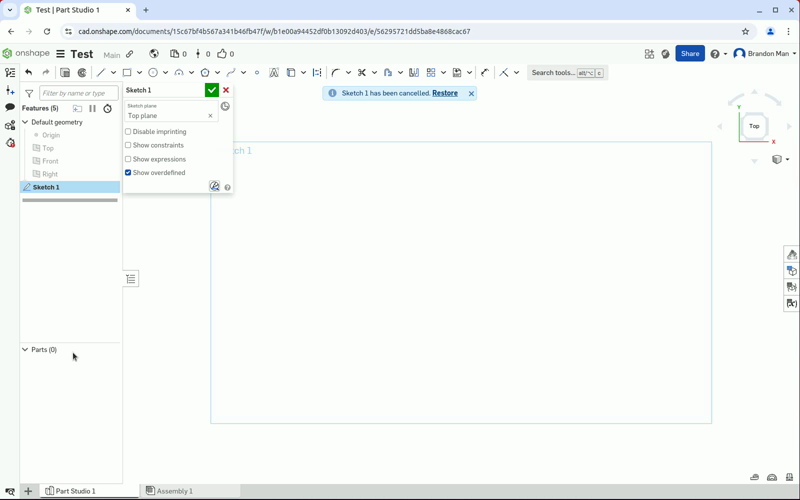
key_down(shift)
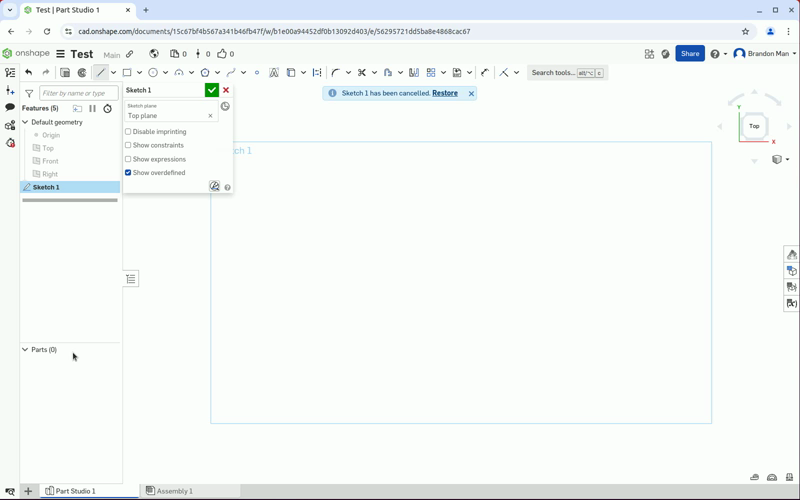
mouse_move(460, 282)
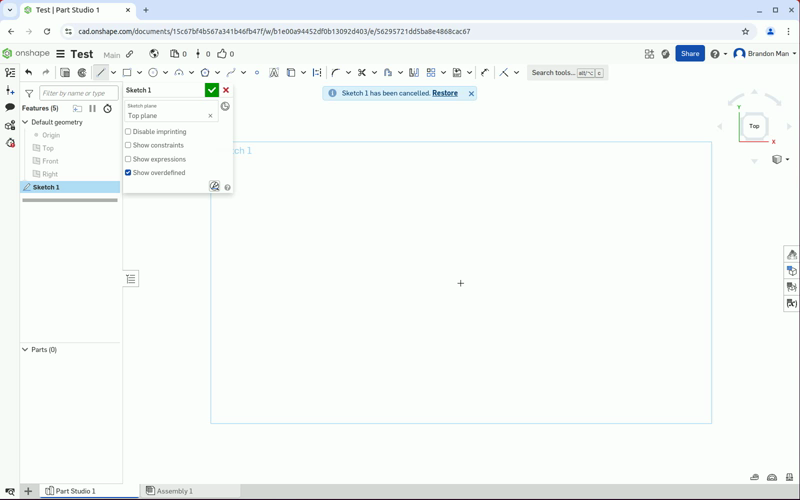
click(460, 282)
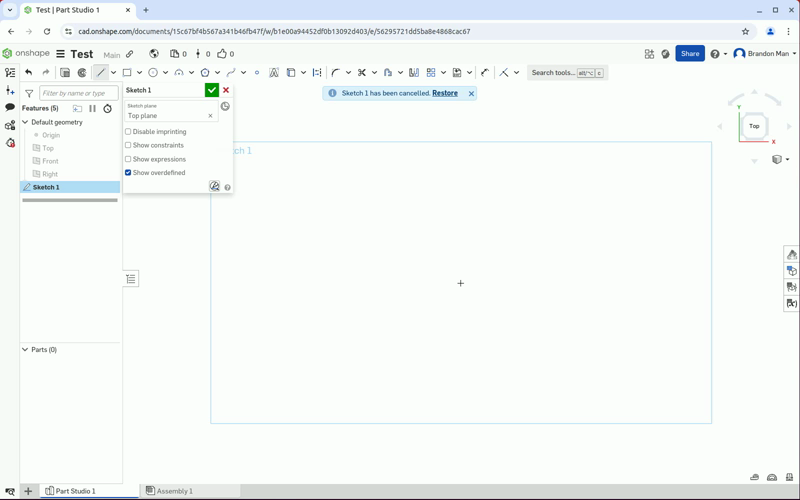
key_up(shift)
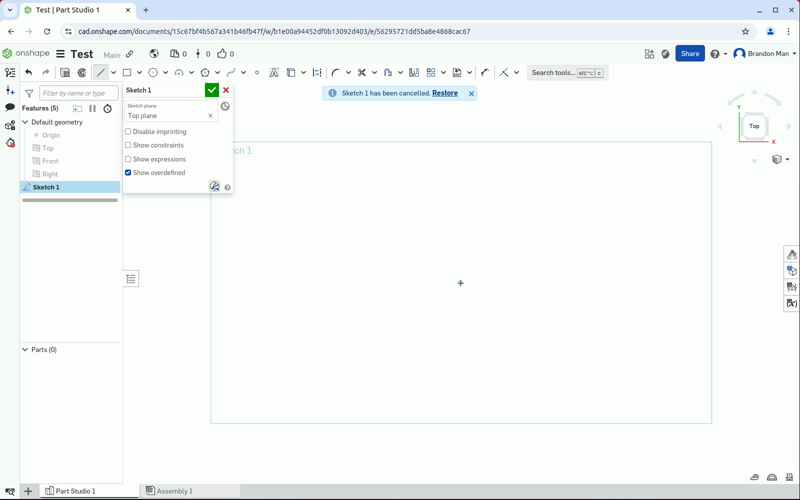
key_down(shift)
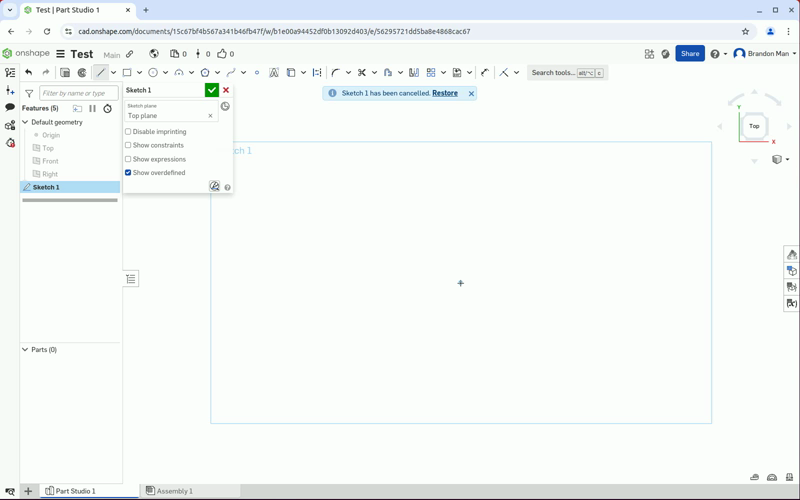
mouse_move(535, 282)
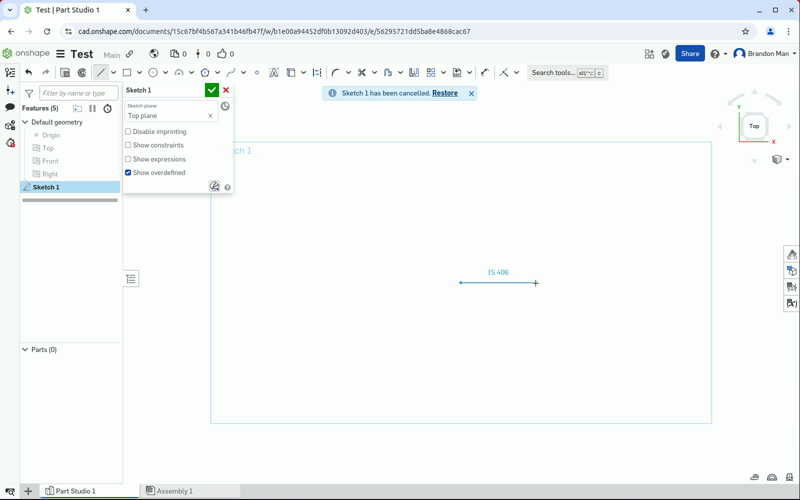
click(535, 282)
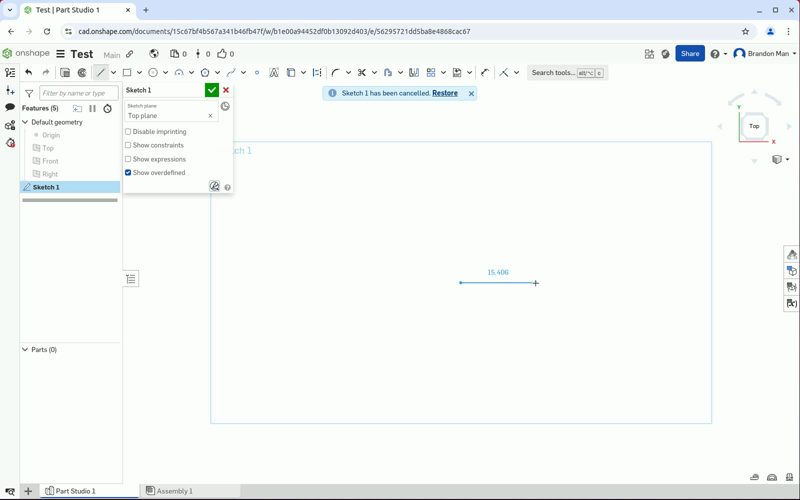
key_up(shift)
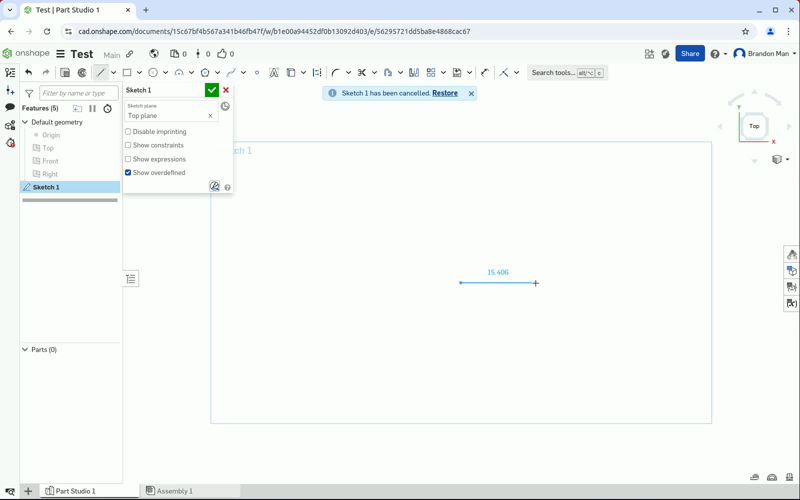
key_down(shift)
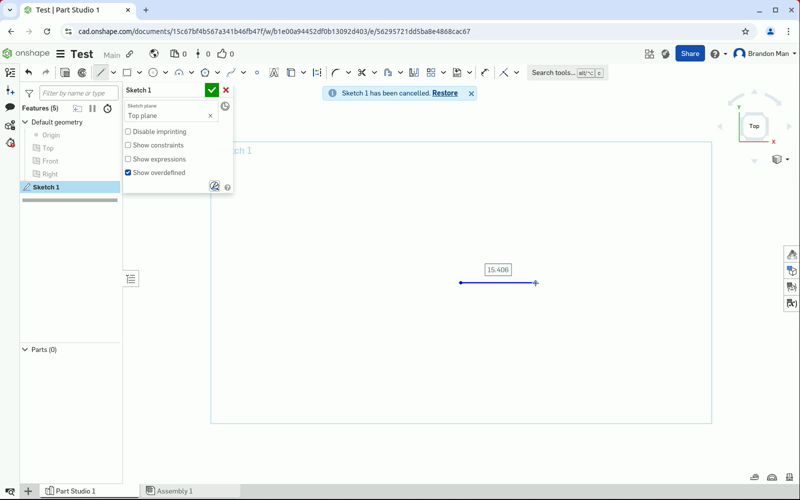
mouse_move(535, 170)
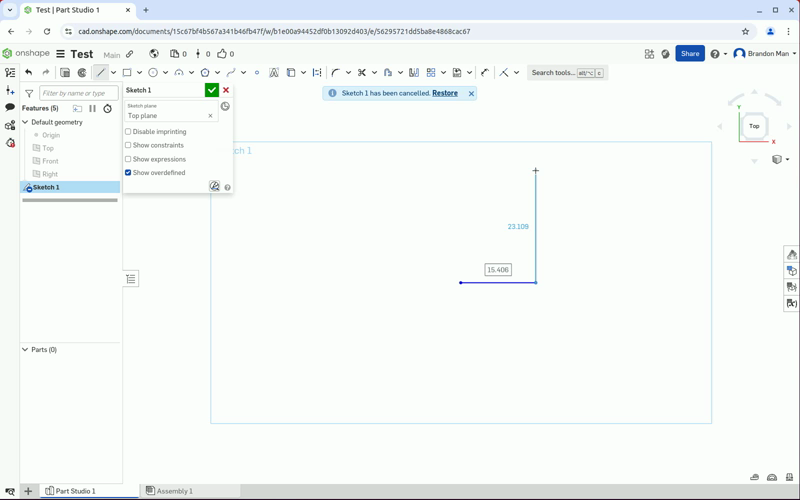
click(535, 170)
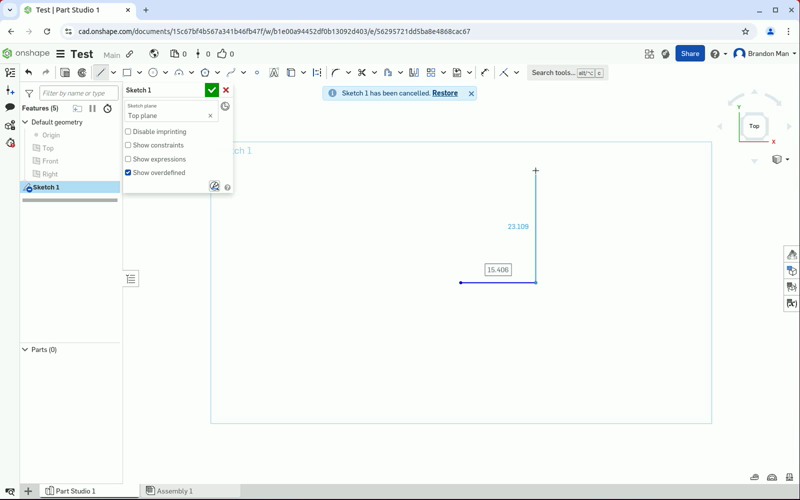
key_up(shift)
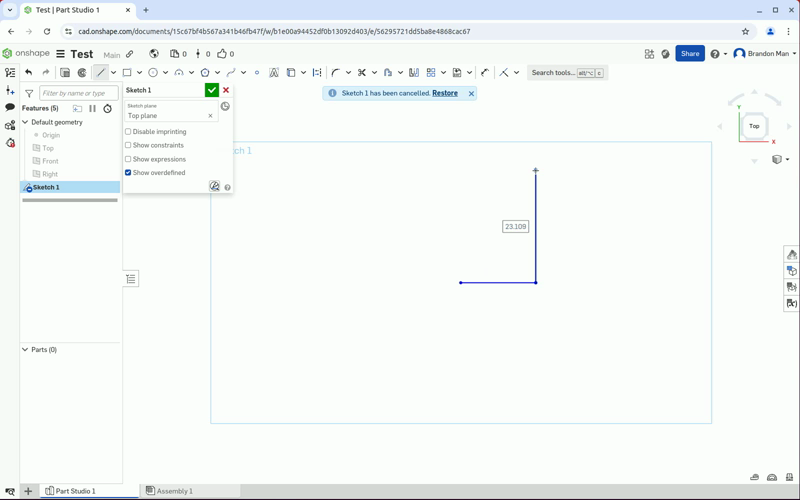
key_down(shift)
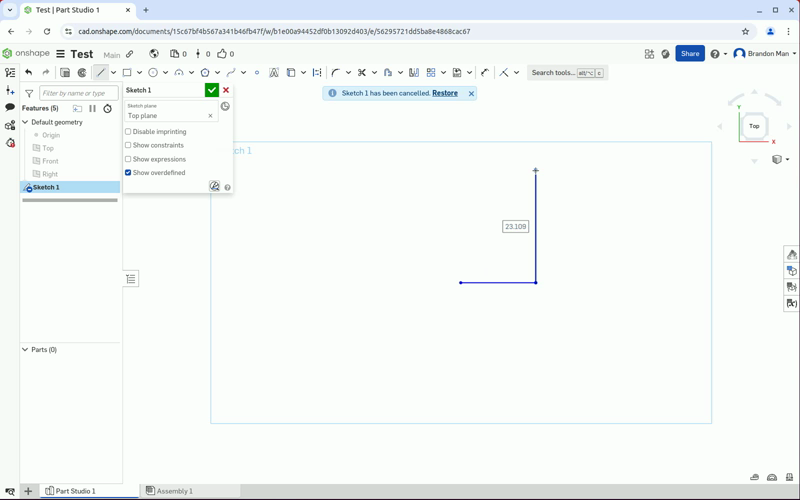
mouse_move(460, 170)
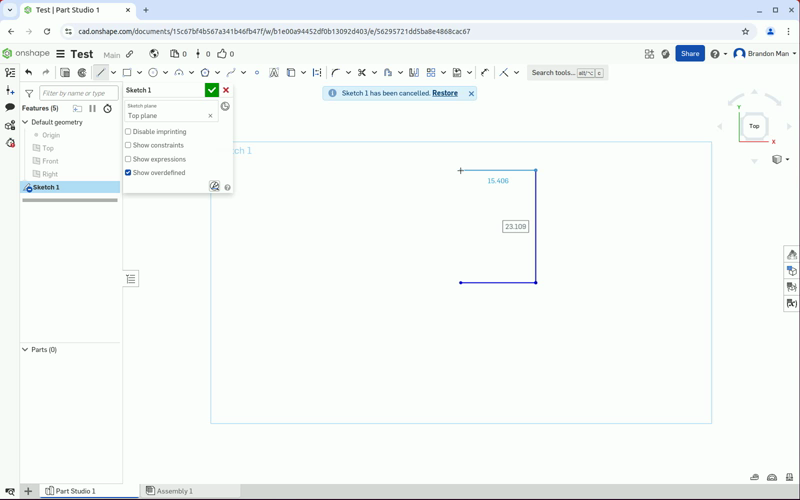
click(460, 170)
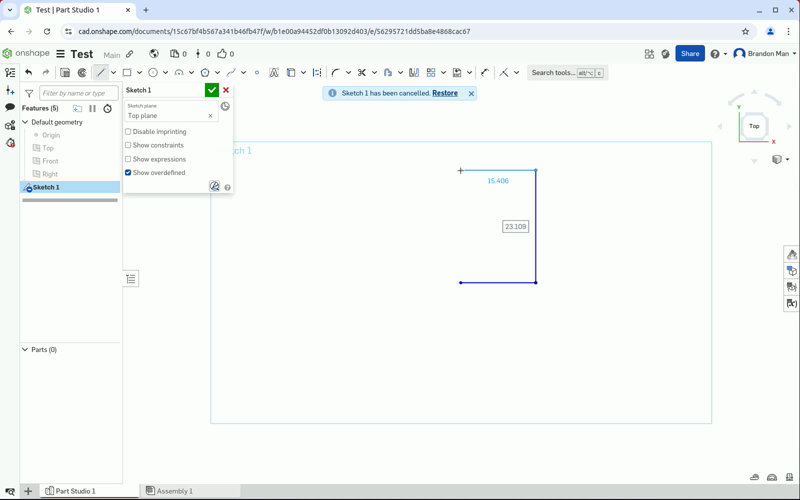
key_up(shift)
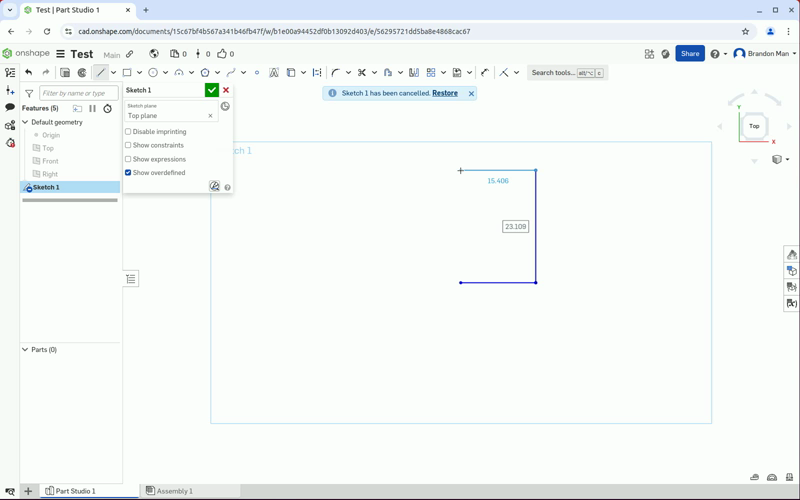
key_down(shift)
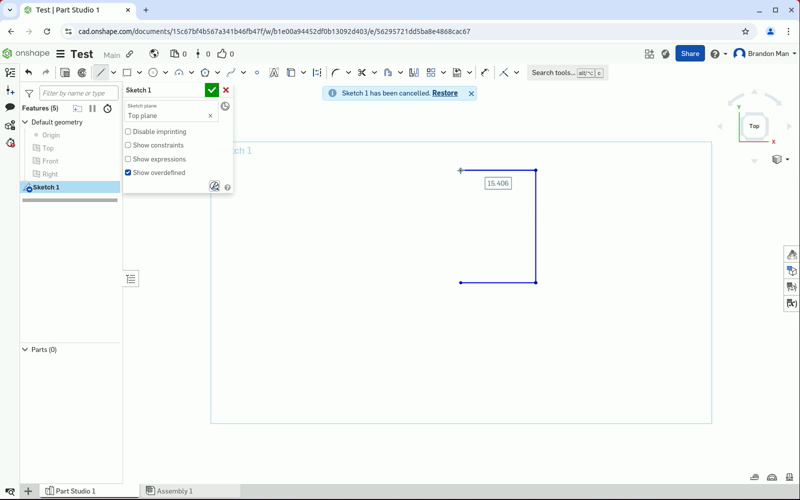
mouse_move(460, 282)
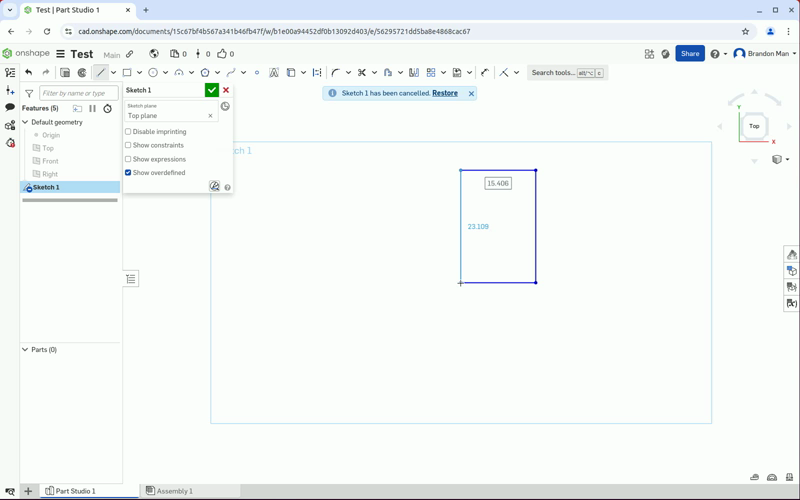
key_up(shift)
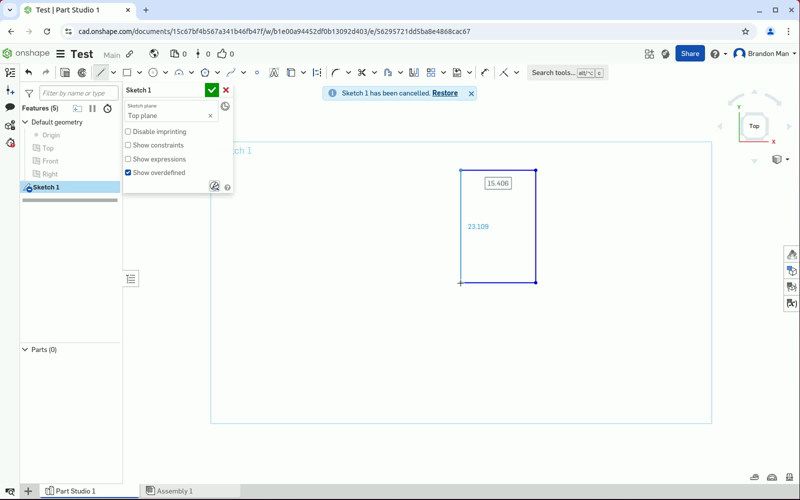
click(460, 282)
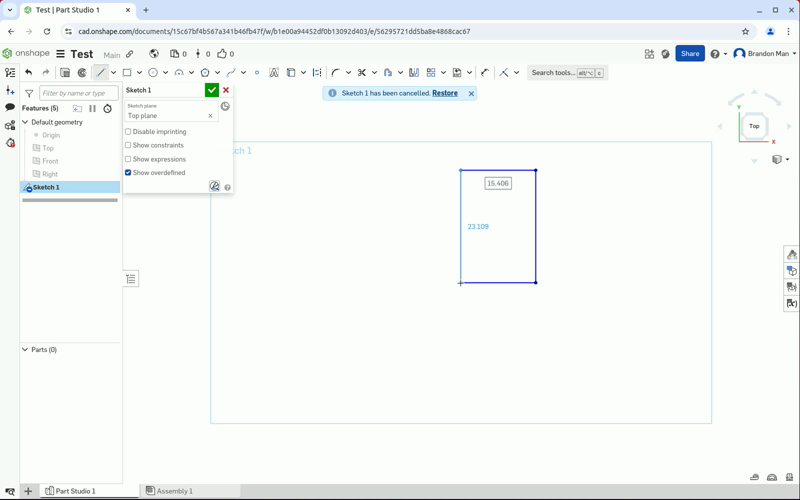
key(esc)
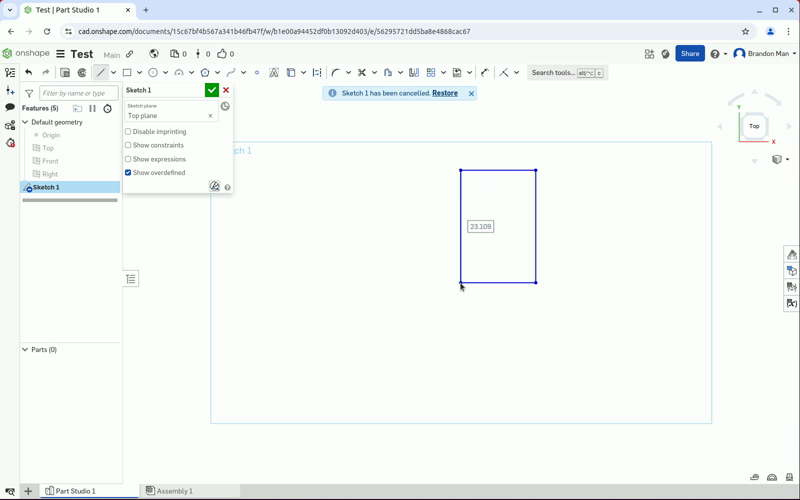
mouse_move(498, 241)
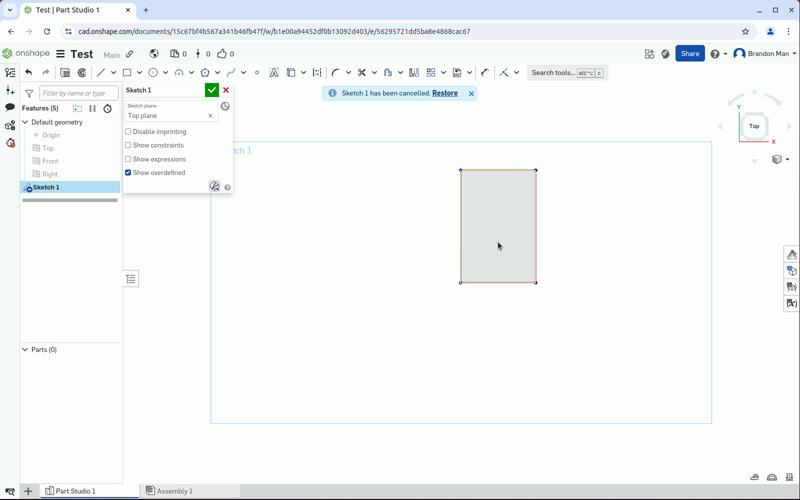
click(498, 241)
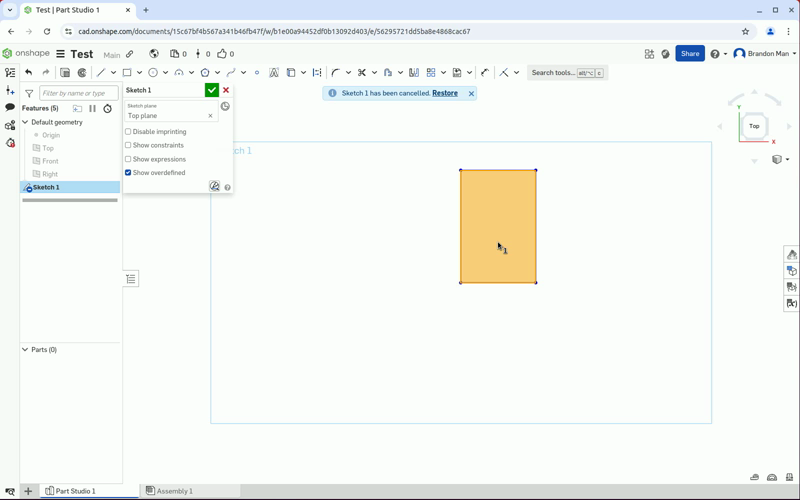
mouse_move(73, 352)
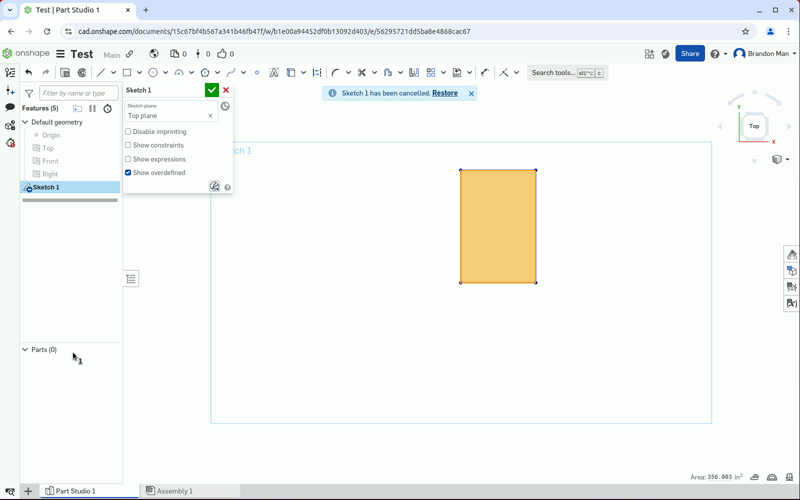
key(shift+y)
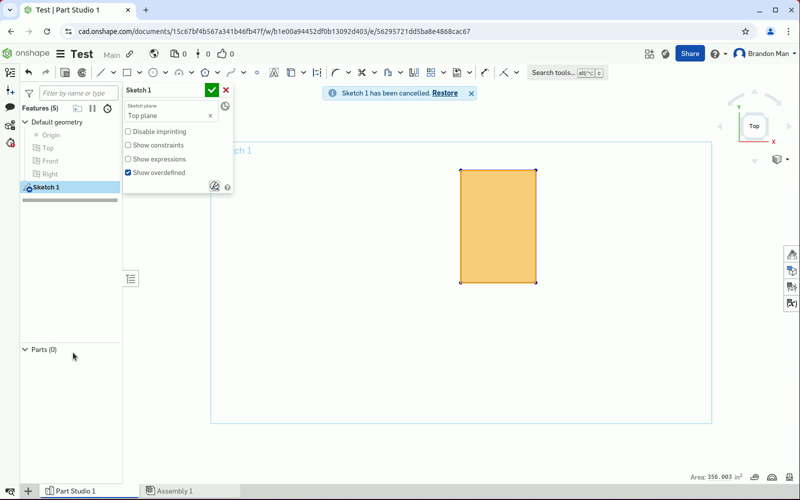
key(shift+e)
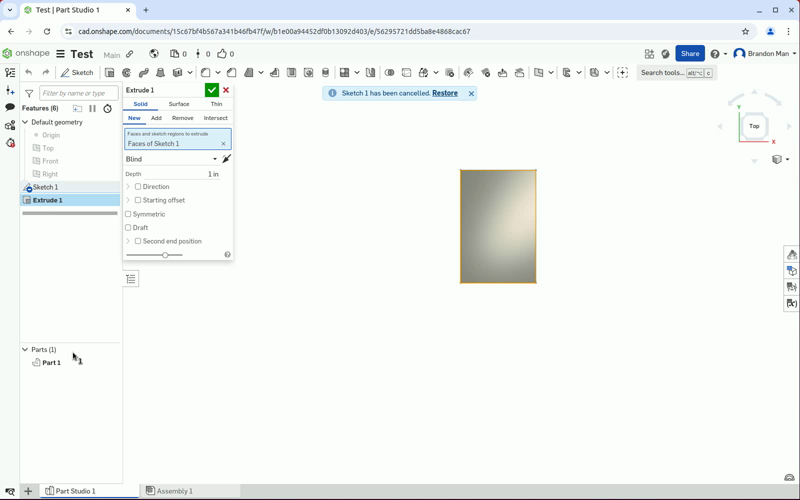
mouse_move(143, 106)
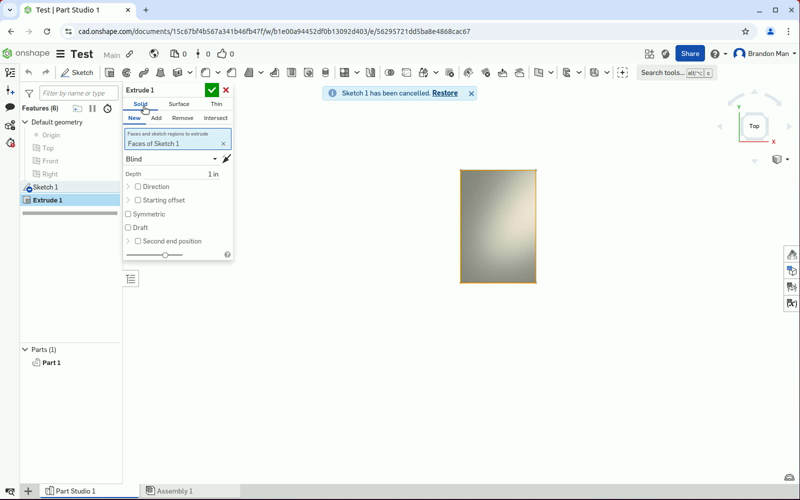
click(143, 106)
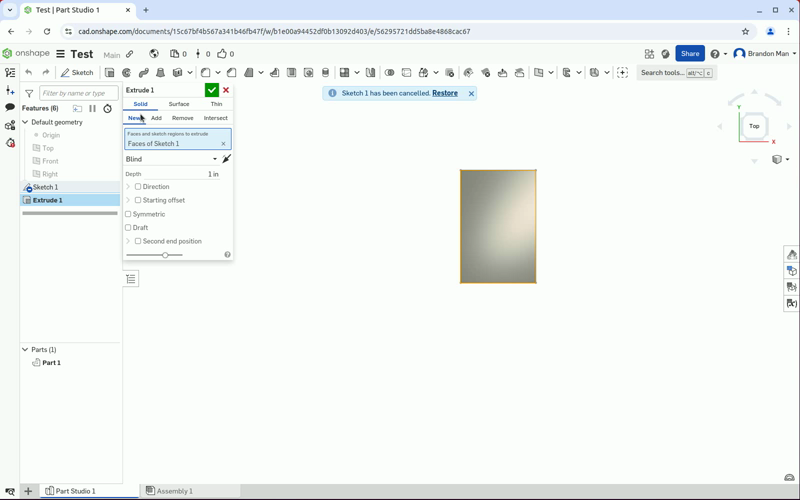
mouse_move(137, 120)
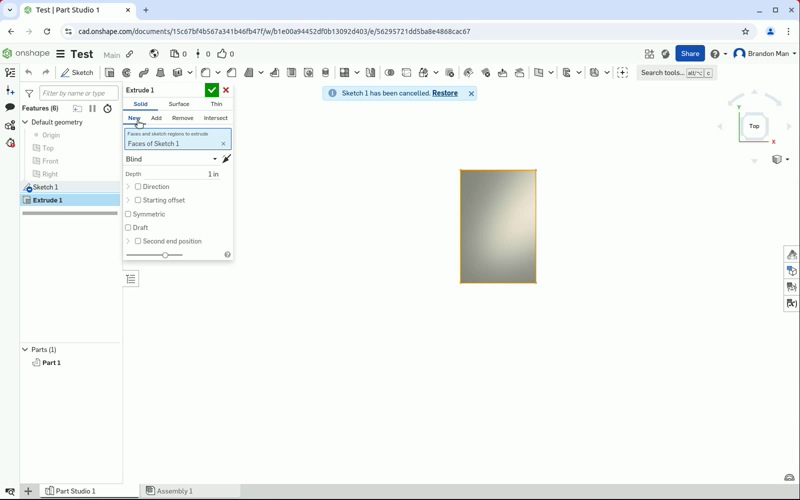
click(137, 120)
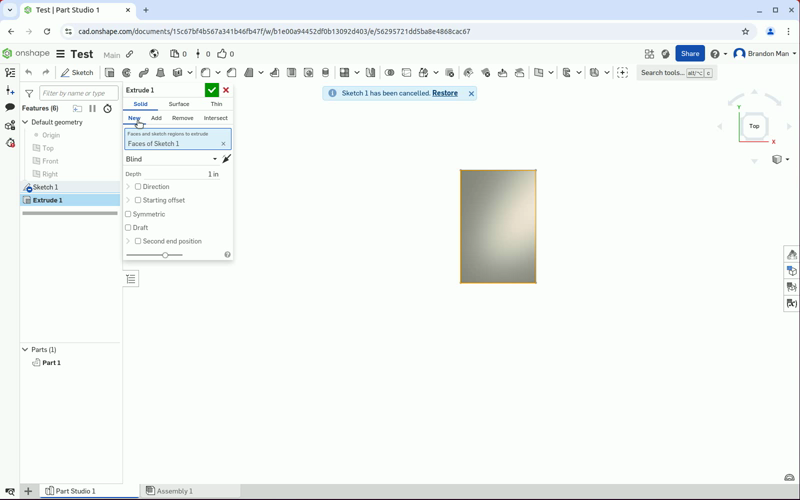
key(tab, 4)
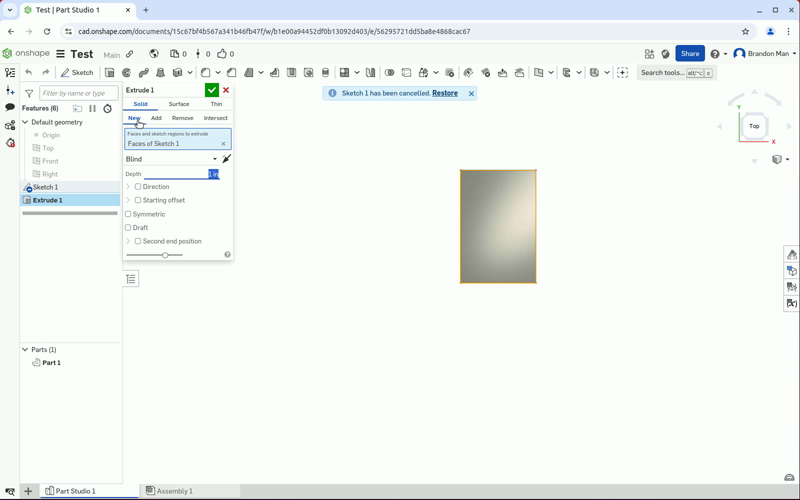
text(9.147)
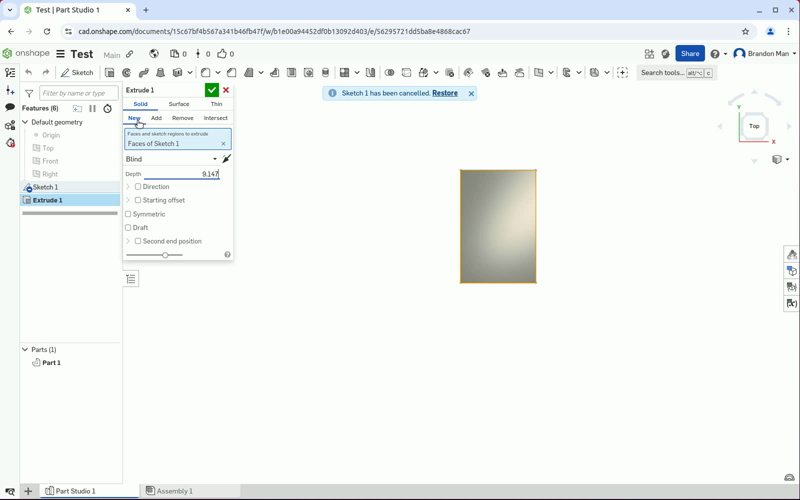
key(enter)
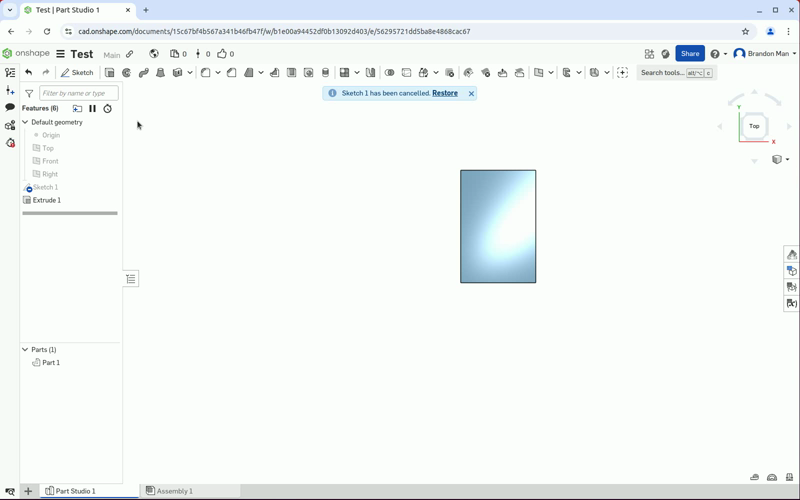
key(shift+h)
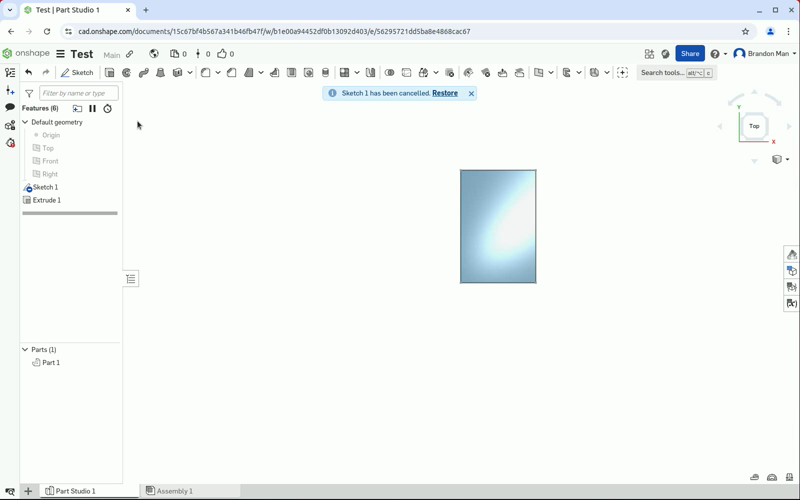
key(shift+h)
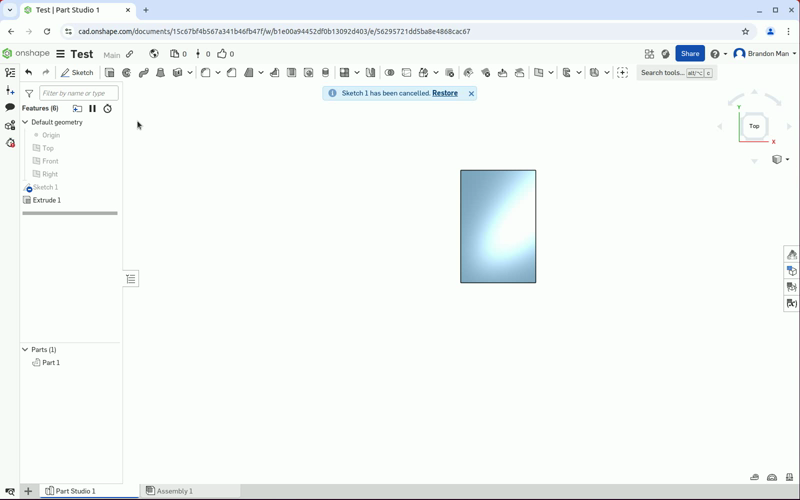
mouse_move(73, 189)
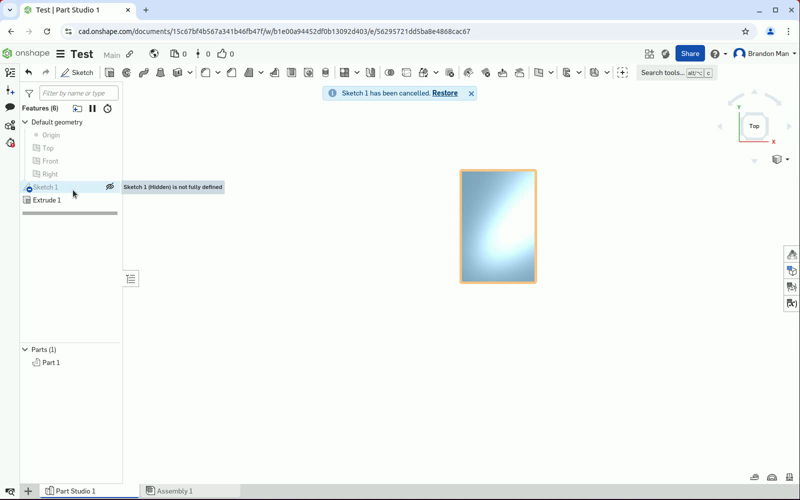
click(73, 189)
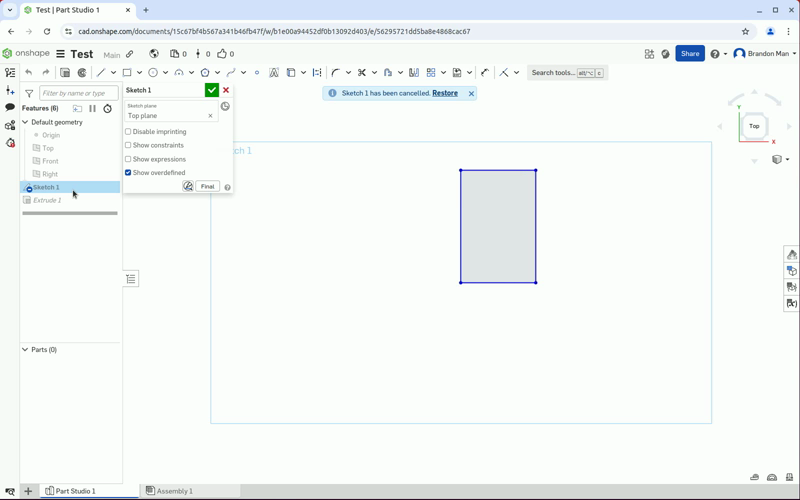
mouse_move(229, 92)
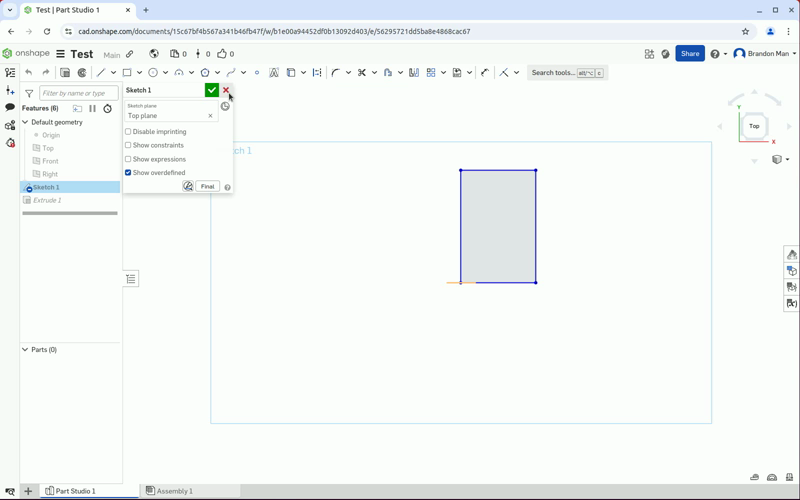
click(229, 92)
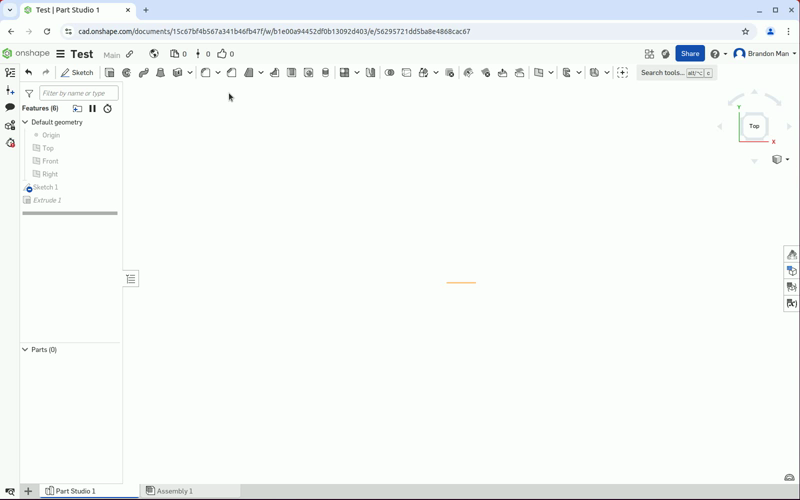
mouse_move(541, 75)
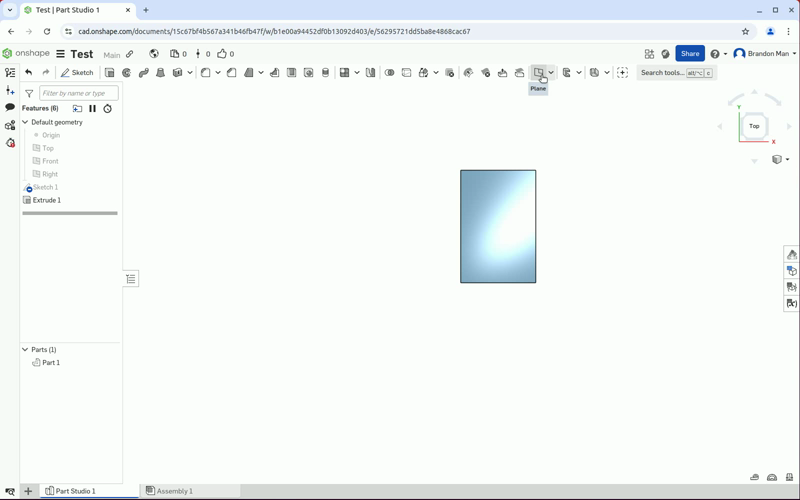
click(541, 75)
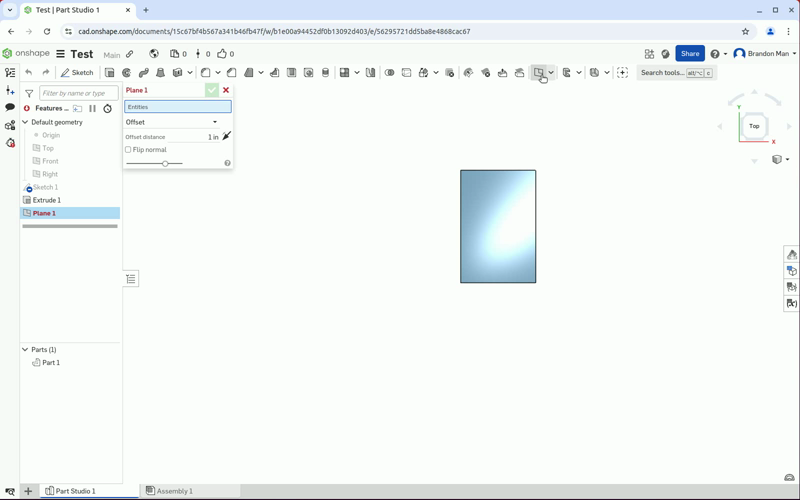
mouse_move(73, 150)
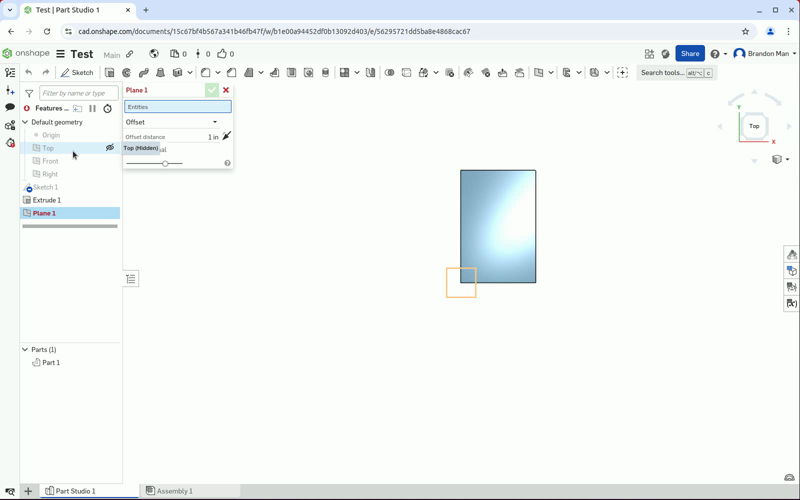
click(73, 150)
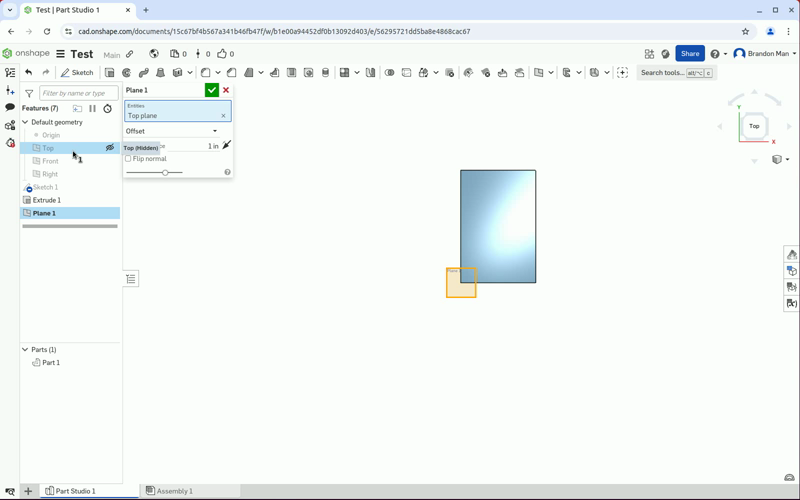
key(tab, 2)
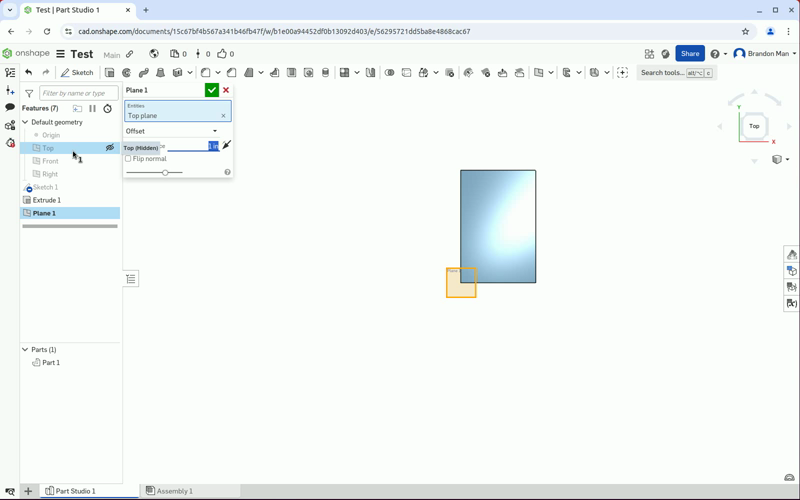
text(9.151)
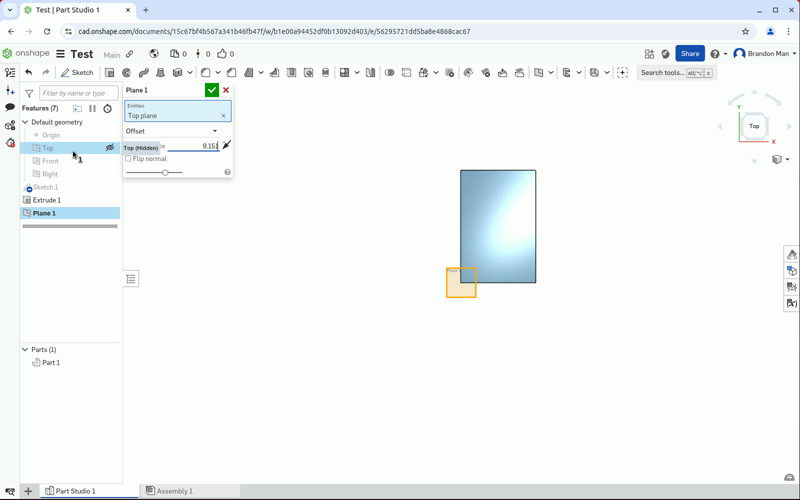
key(enter, 2)
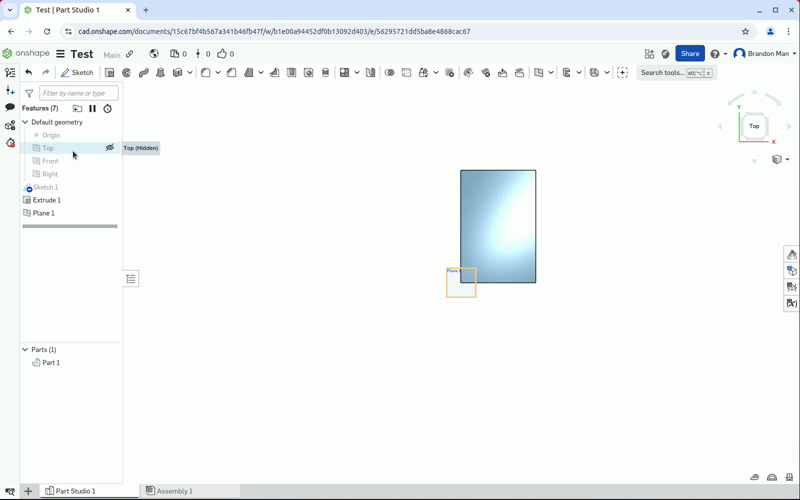
key(shift+s)
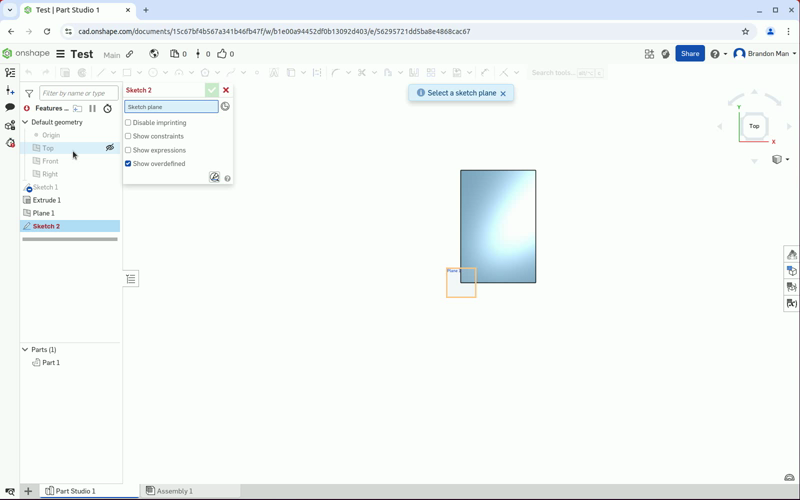
mouse_move(73, 215)
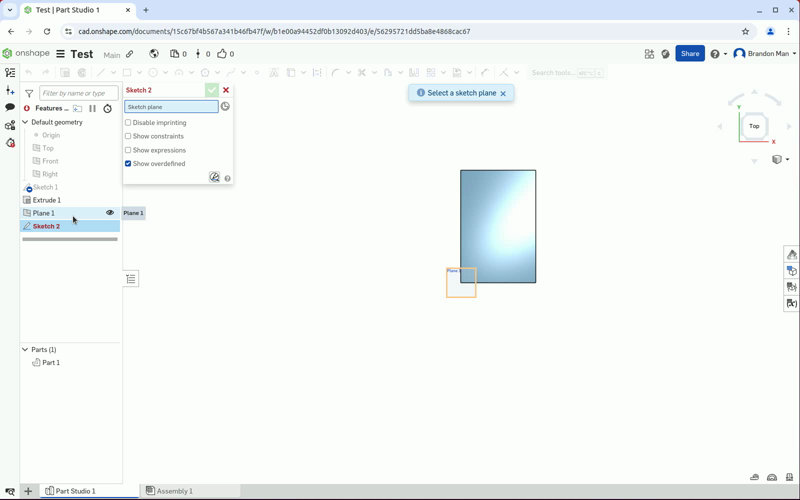
click(73, 215)
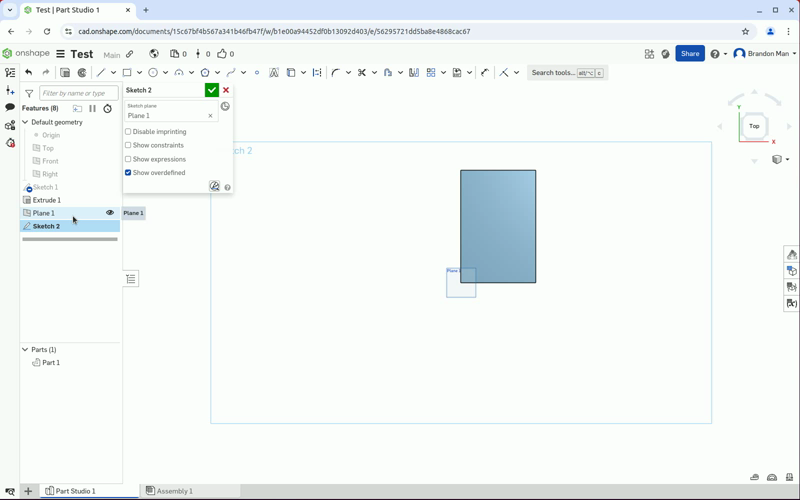
mouse_move(73, 352)
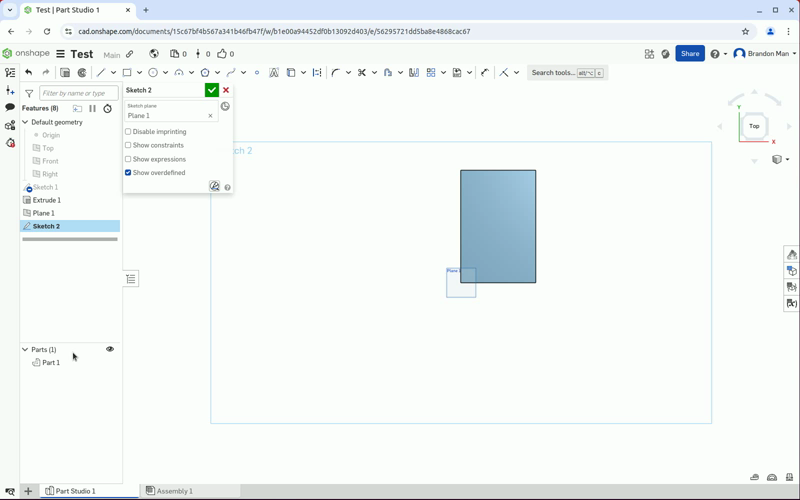
key(y)
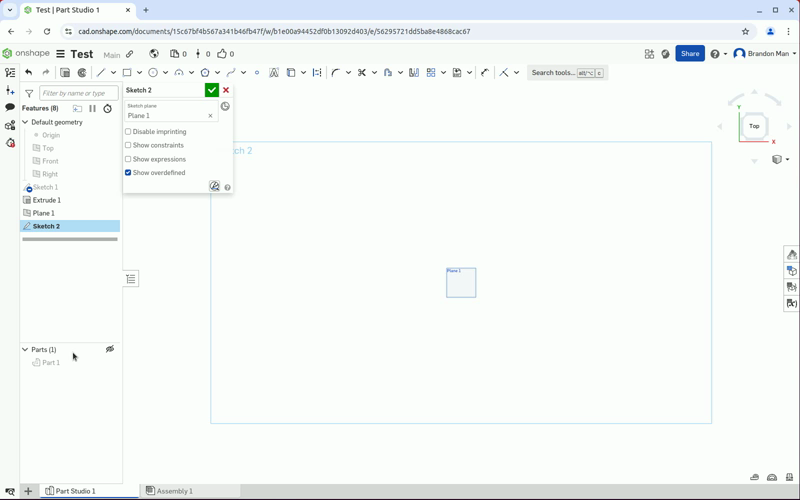
key(l)
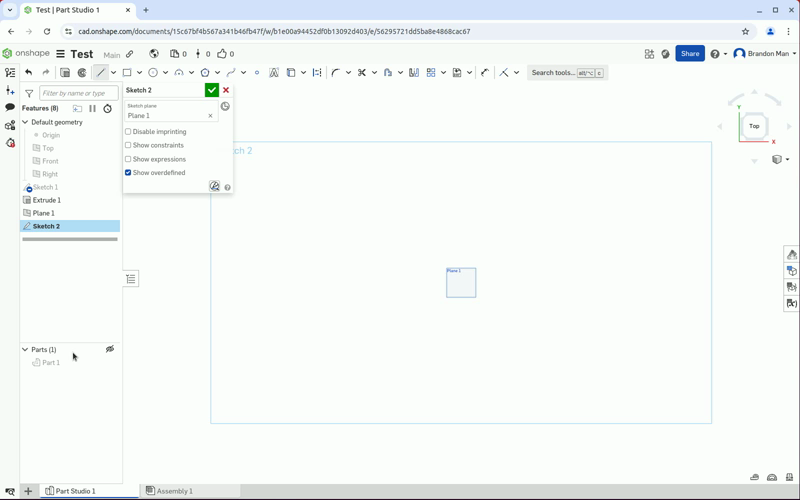
key_down(shift)
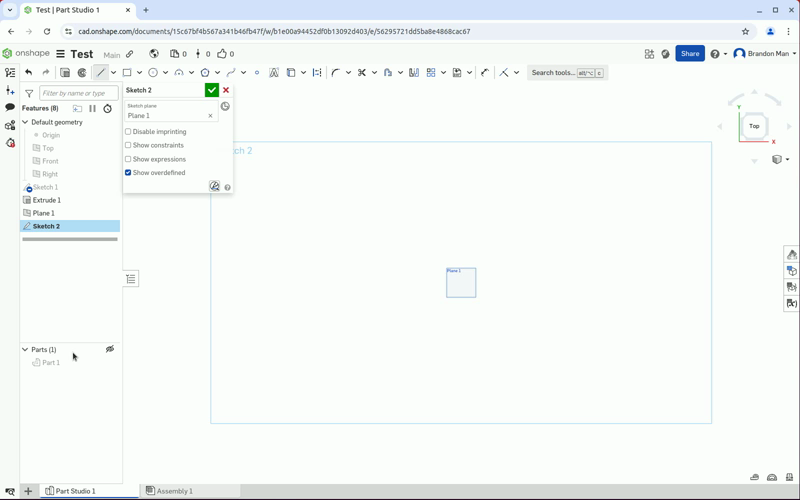
mouse_move(460, 282)
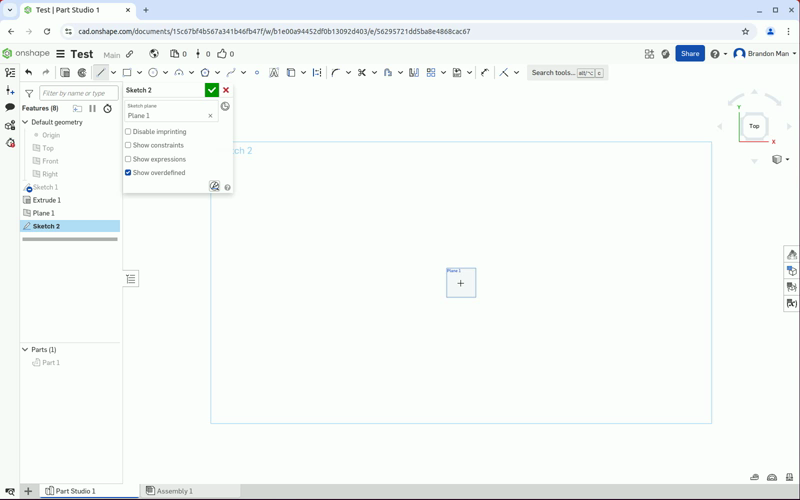
click(460, 282)
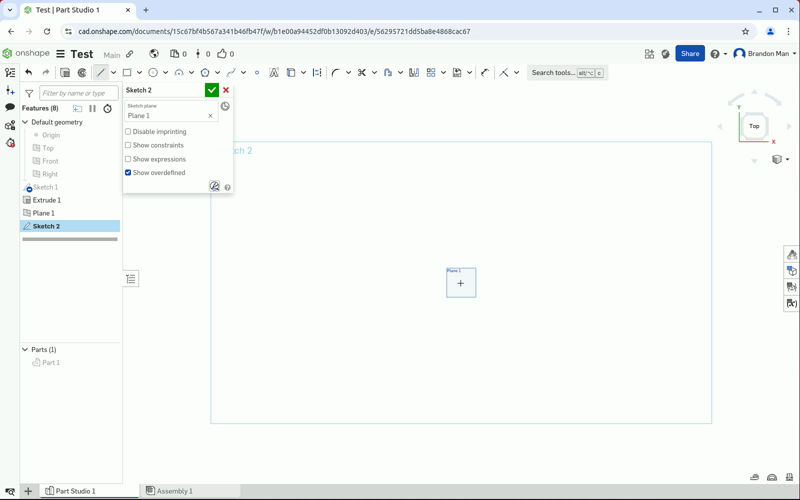
key_up(shift)
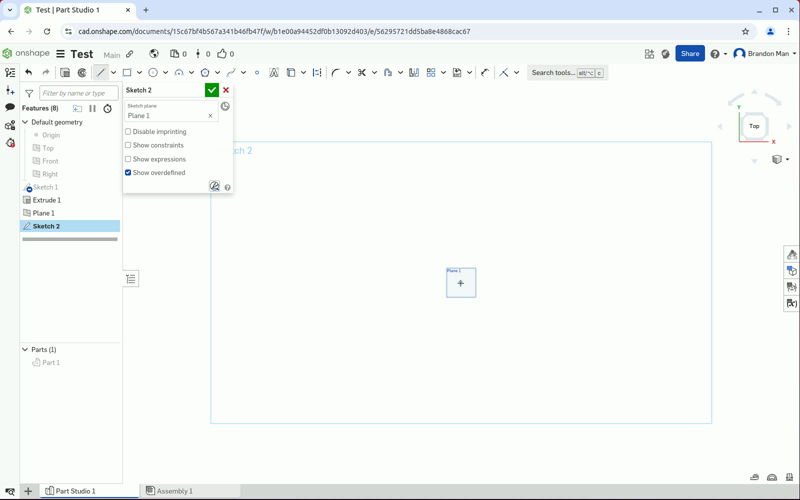
key_down(shift)
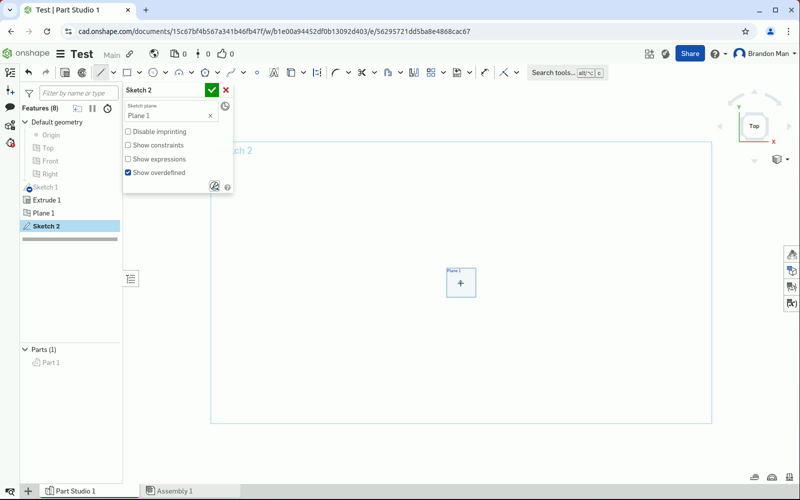
mouse_move(490, 282)
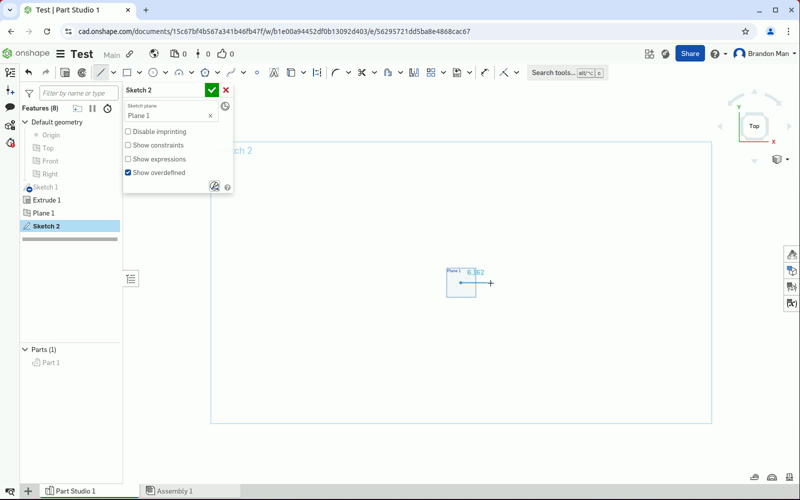
mouse_move(483, 282)
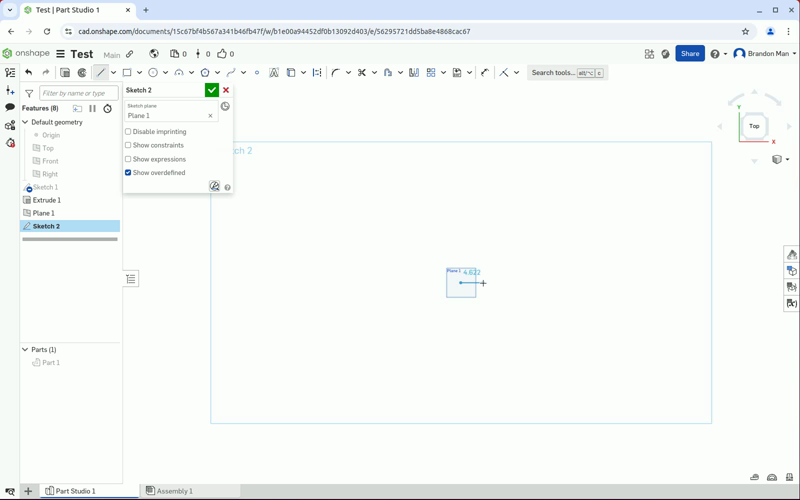
click(483, 282)
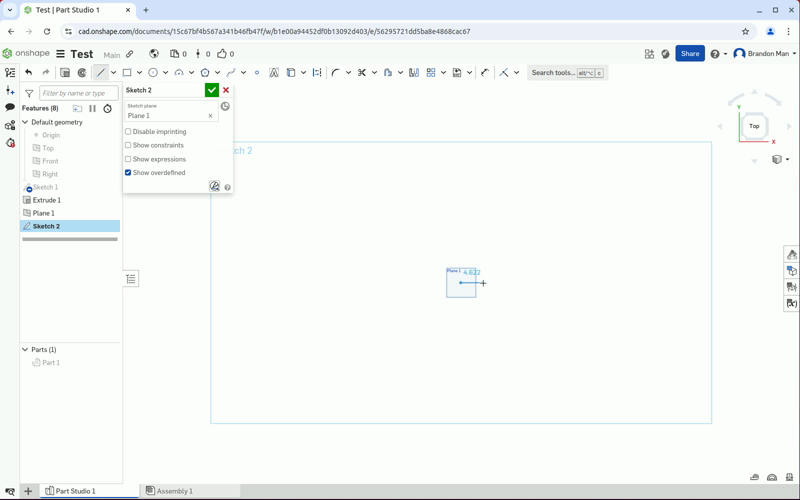
key_up(shift)
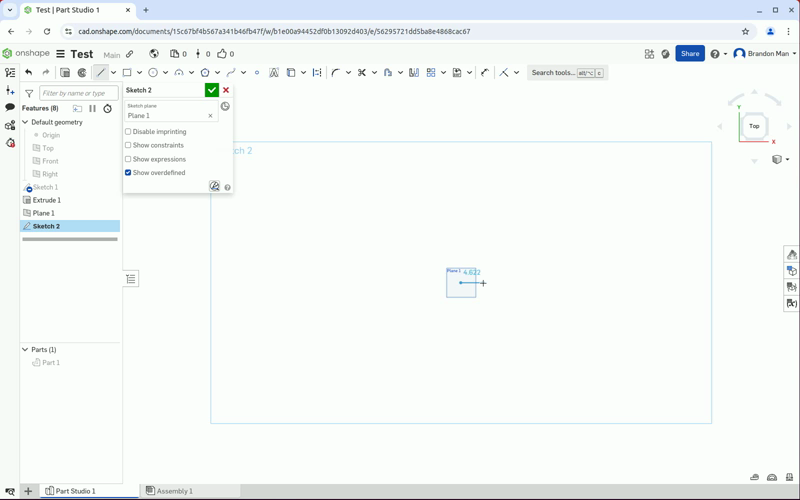
key_down(shift)
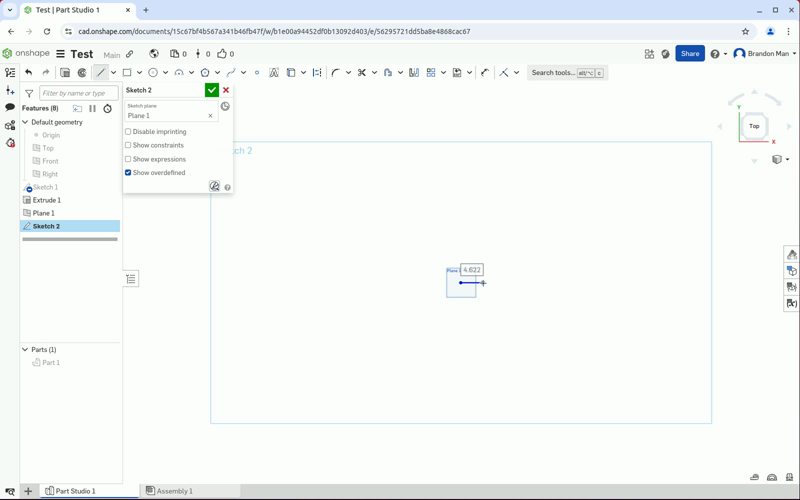
mouse_move(483, 170)
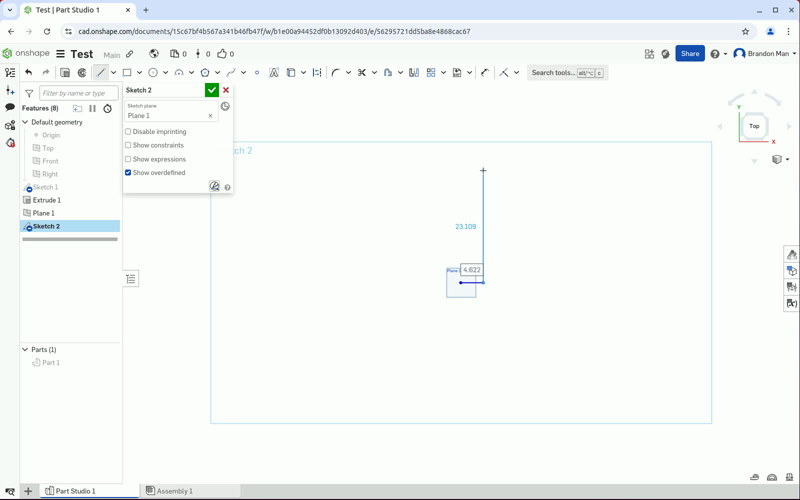
click(483, 170)
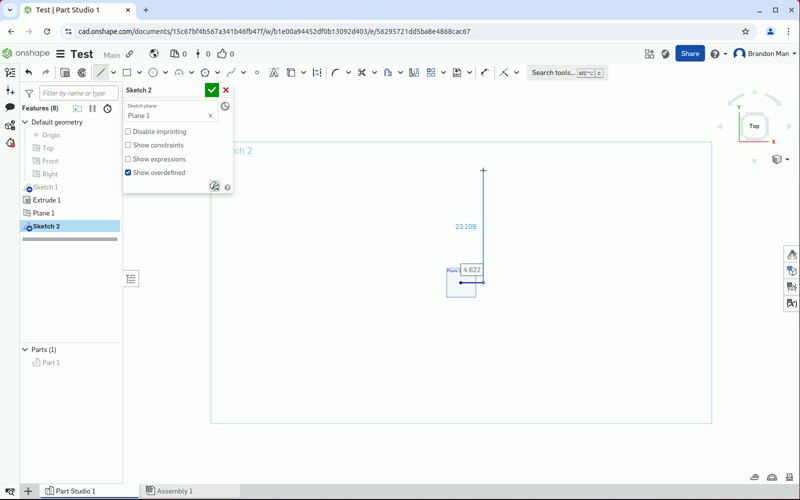
key_up(shift)
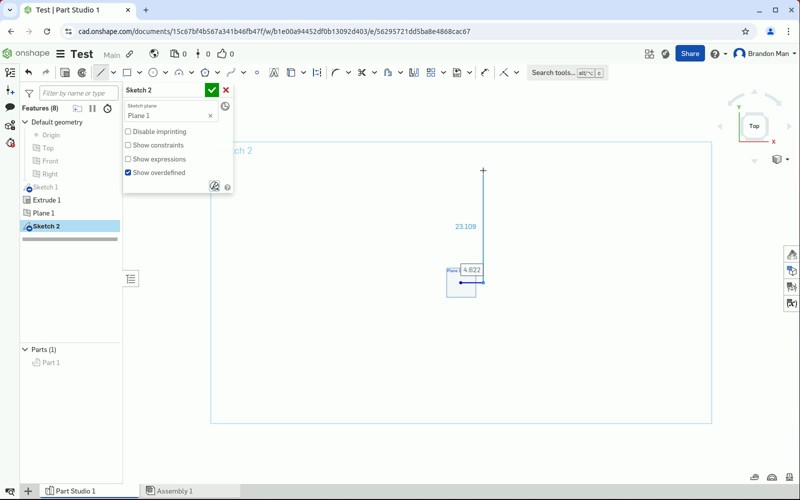
key_down(shift)
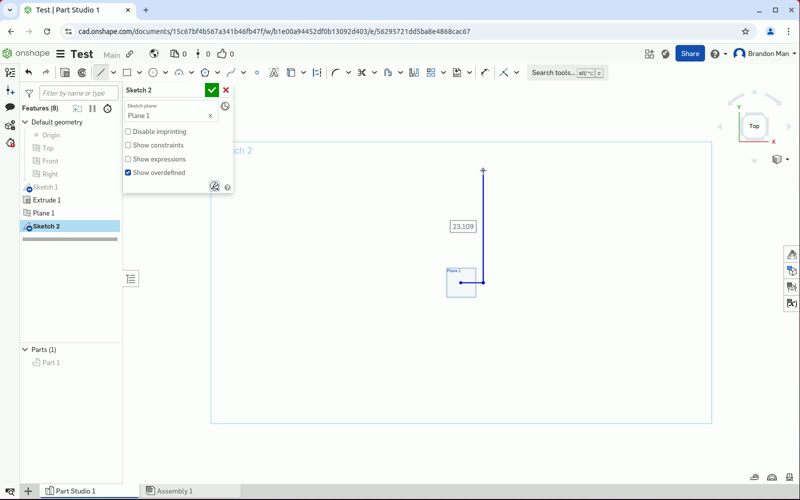
mouse_move(513, 170)
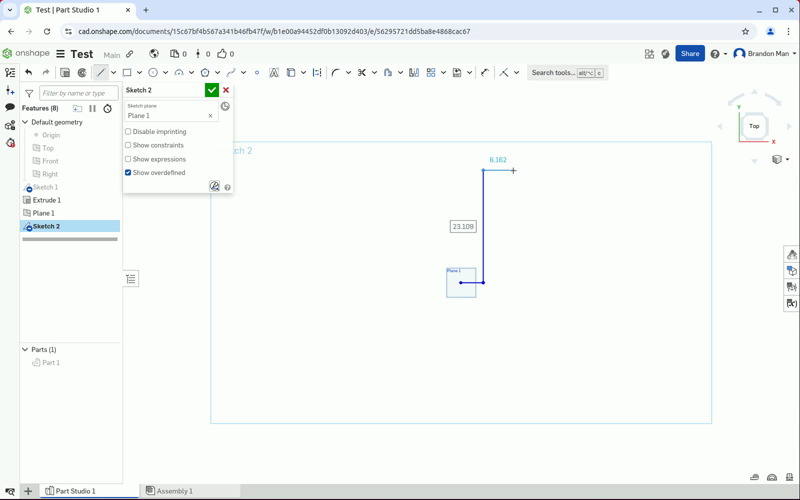
mouse_move(460, 170)
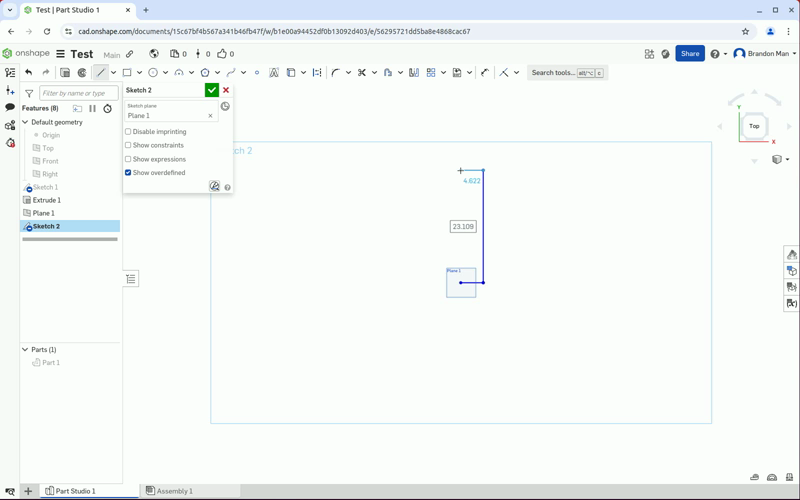
click(460, 170)
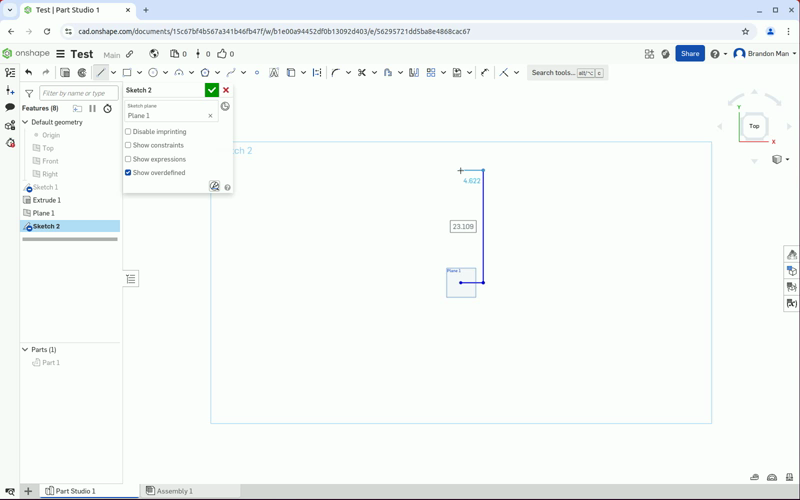
key_up(shift)
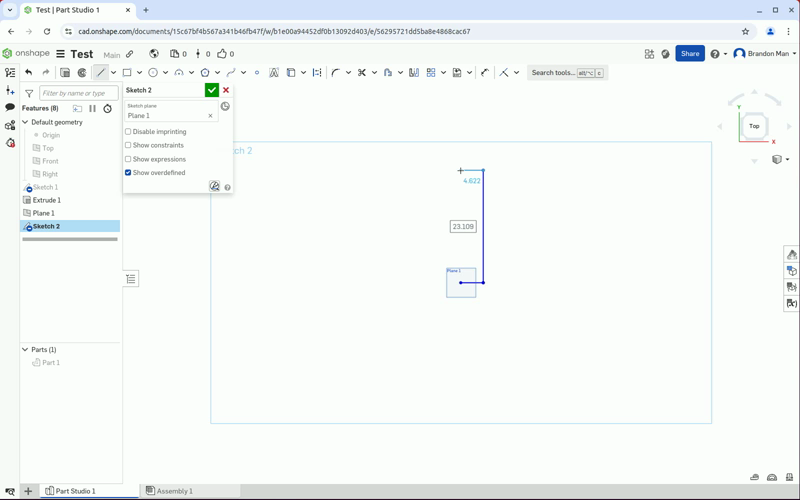
key_down(shift)
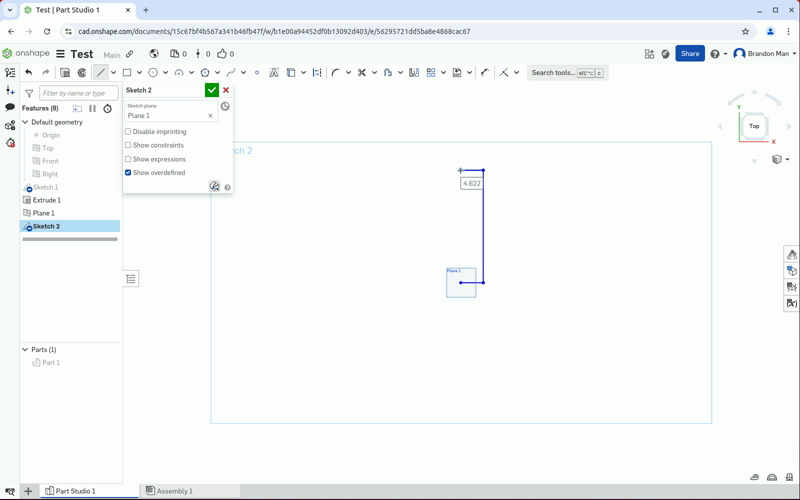
mouse_move(460, 282)
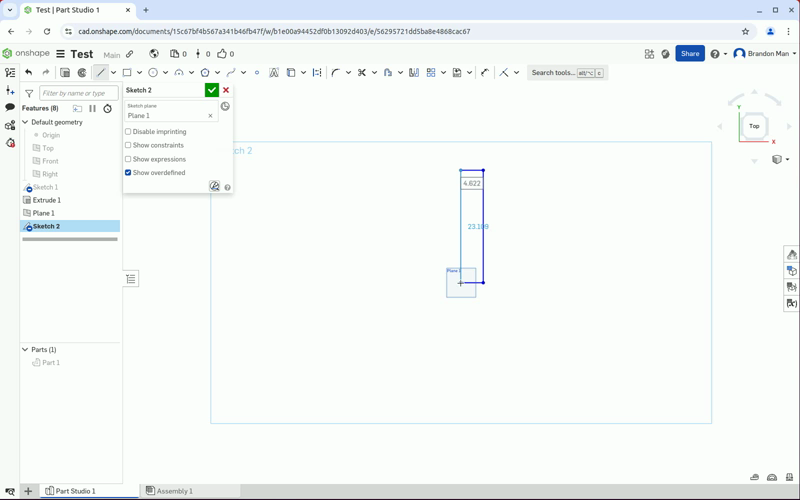
key_up(shift)
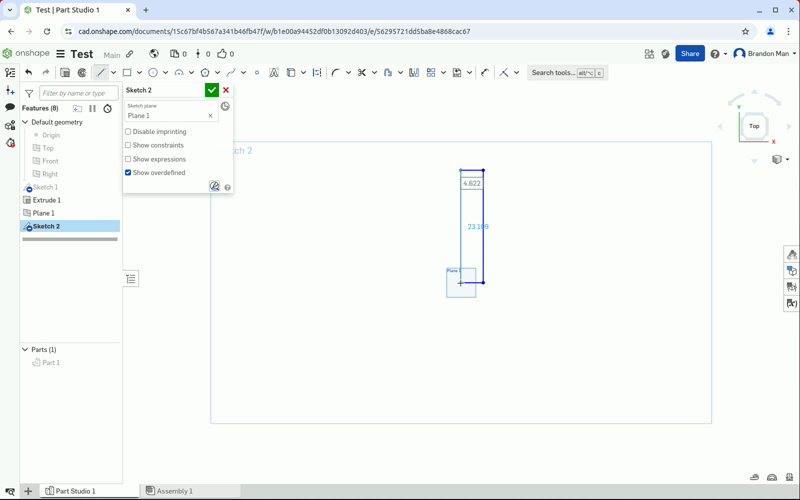
click(460, 282)
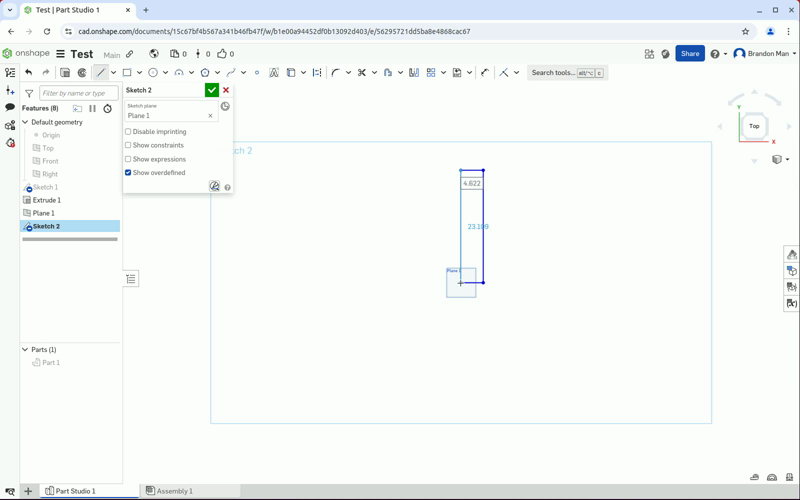
key(esc)
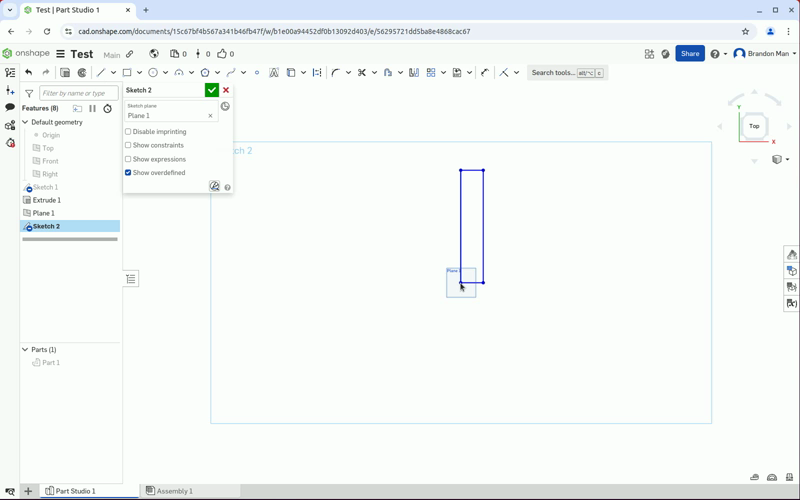
mouse_move(470, 223)
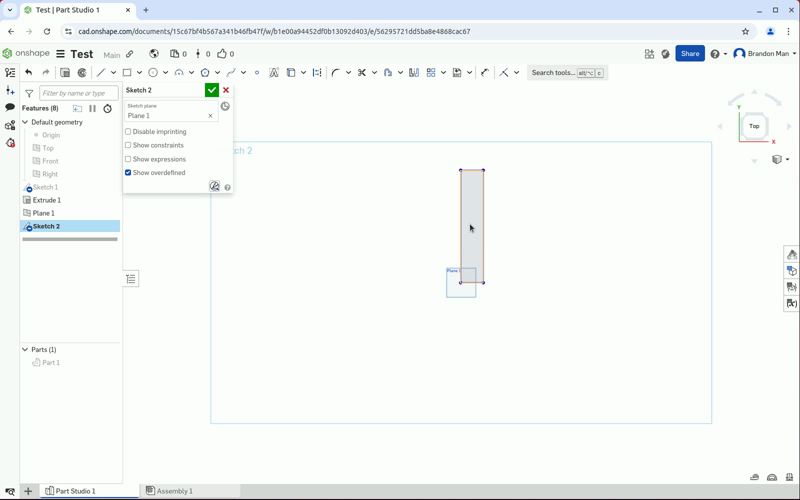
click(470, 223)
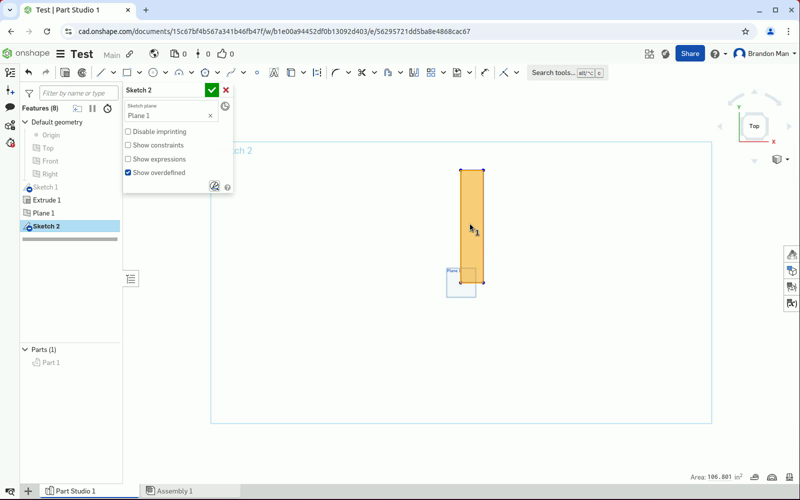
mouse_move(73, 352)
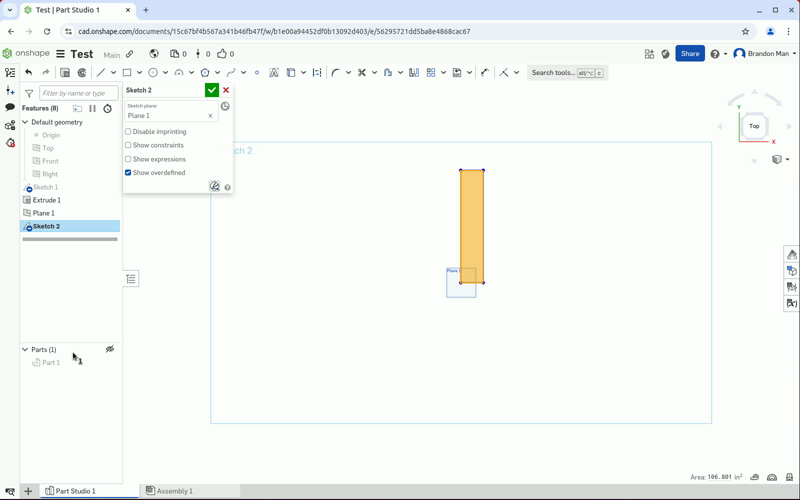
key(shift+y)
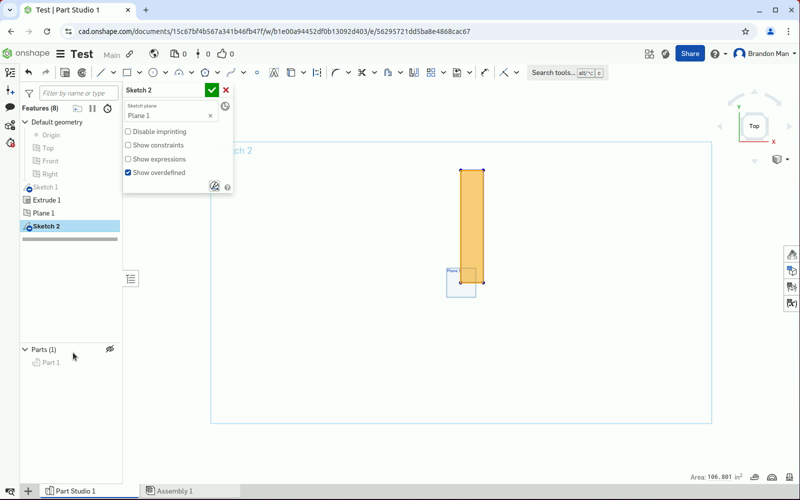
key(shift+e)
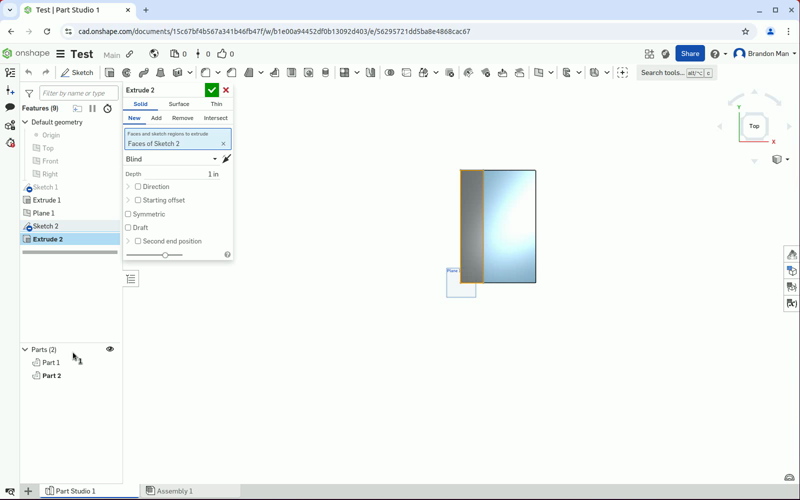
mouse_move(143, 106)
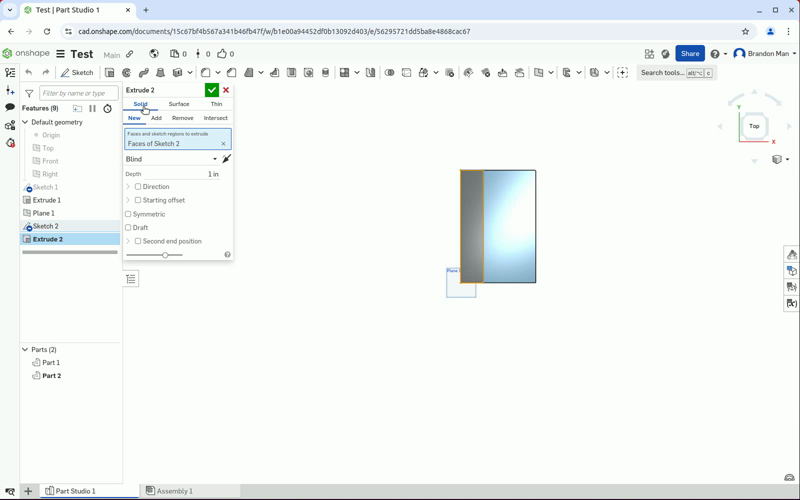
click(143, 106)
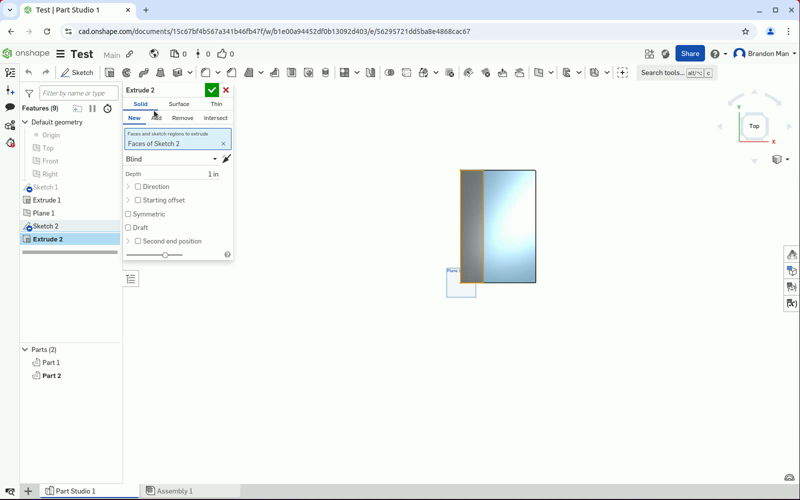
mouse_move(186, 120)
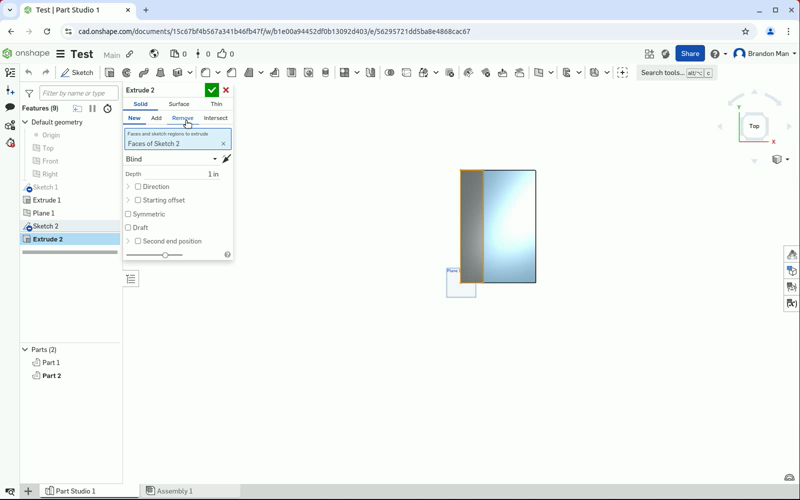
click(186, 120)
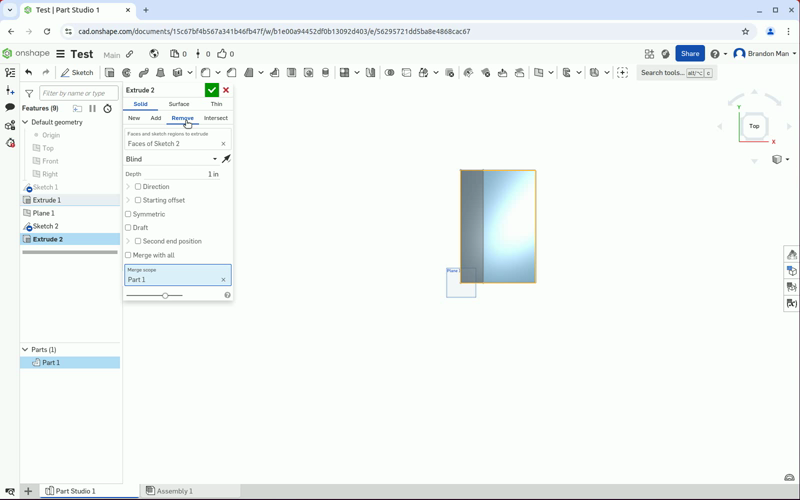
key(tab, 4)
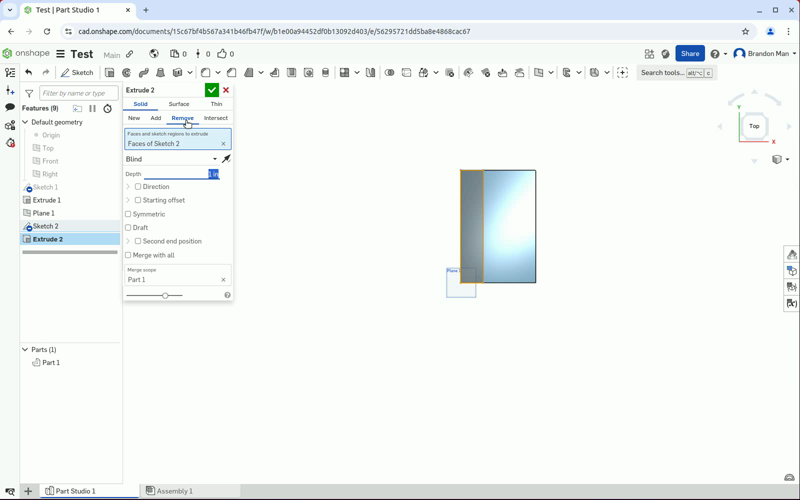
text(4.574)
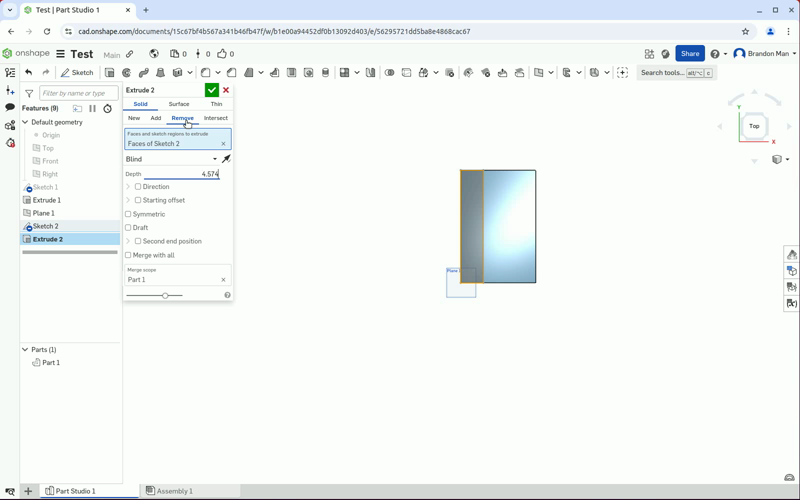
key(tab, 6)
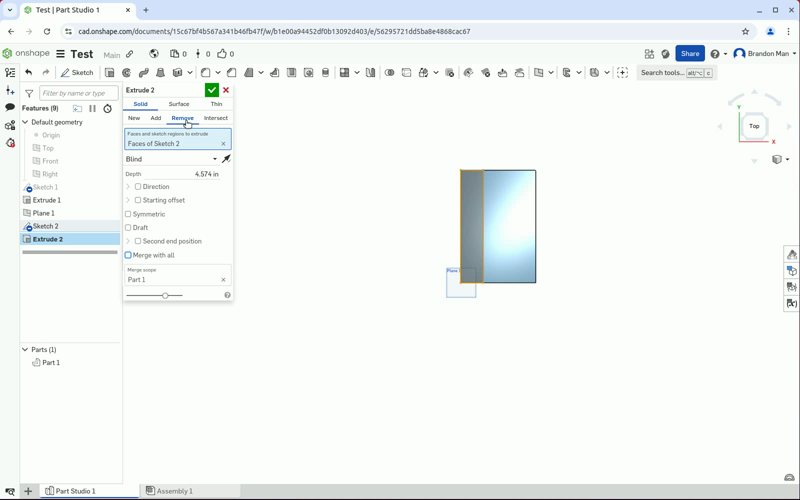
key(space)
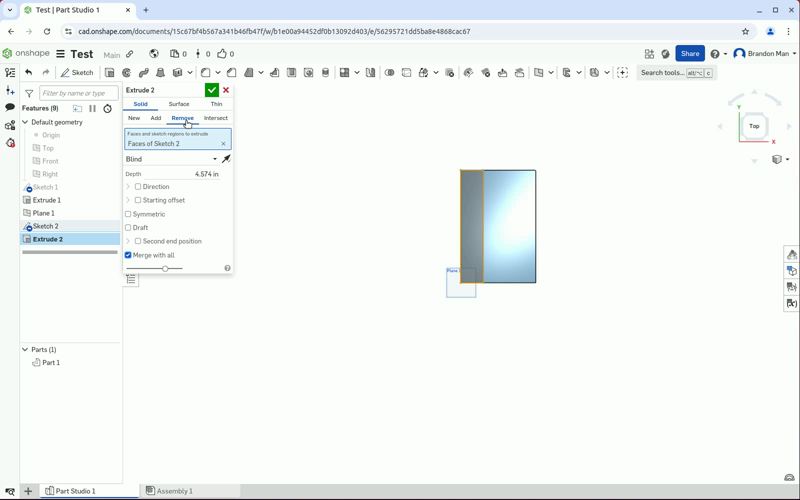
key(enter)
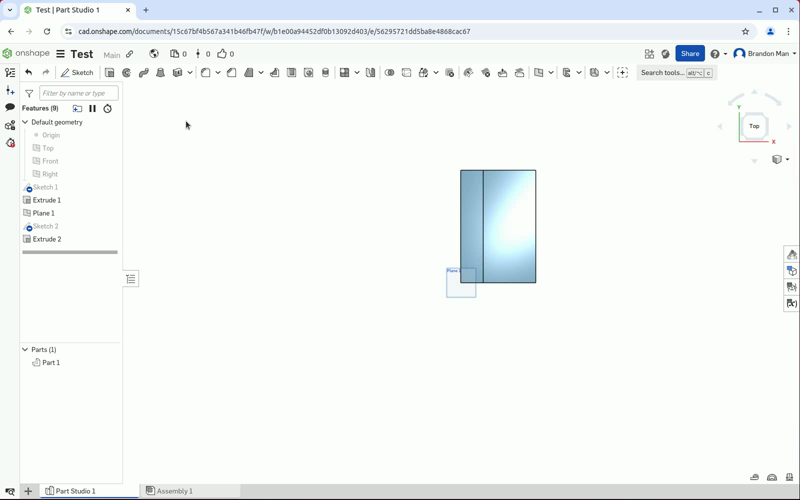
key(shift+h)
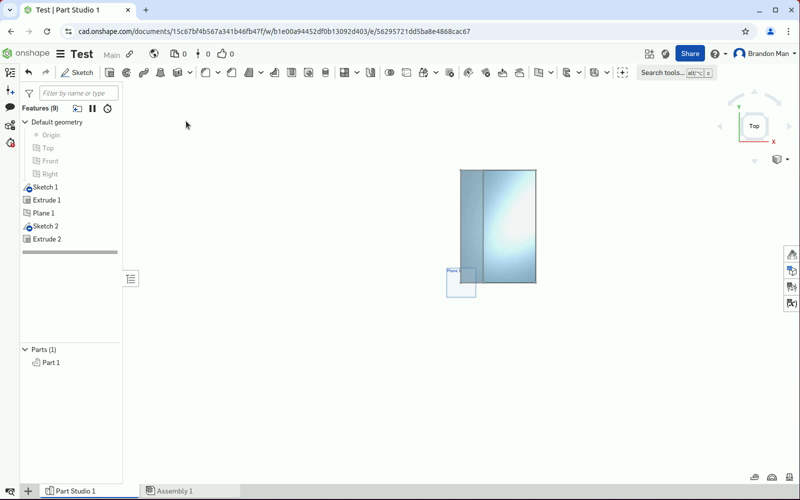
key(shift+h)
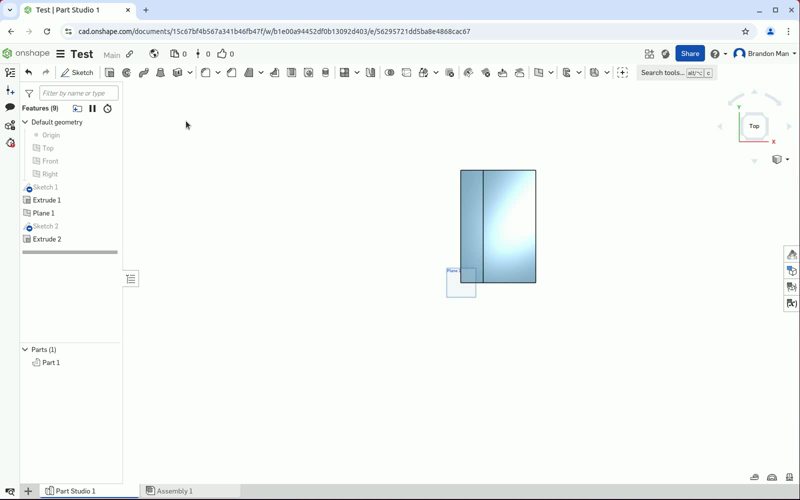
mouse_move(73, 189)
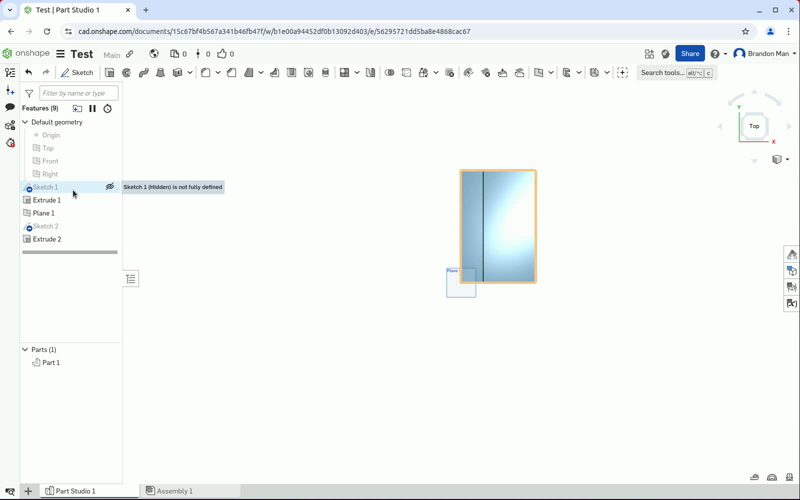
click(73, 189)
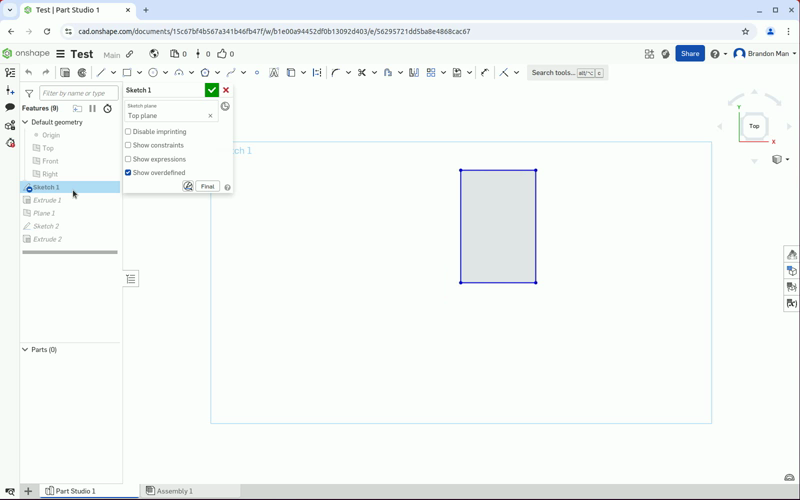
mouse_move(229, 92)
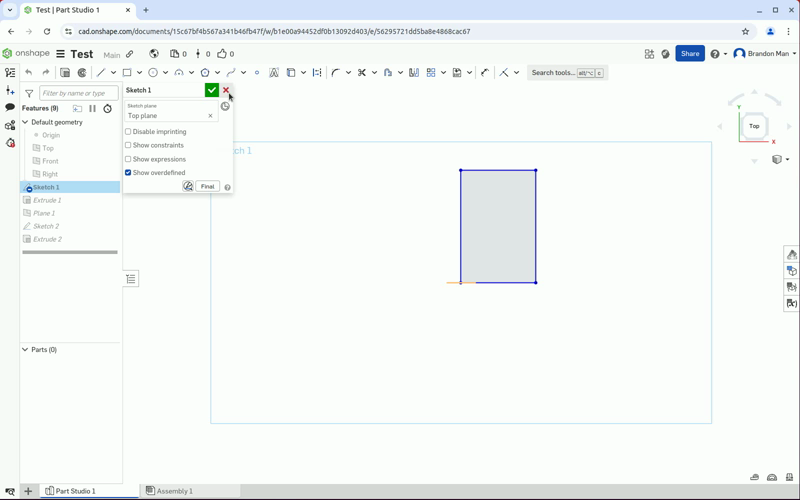
click(229, 92)
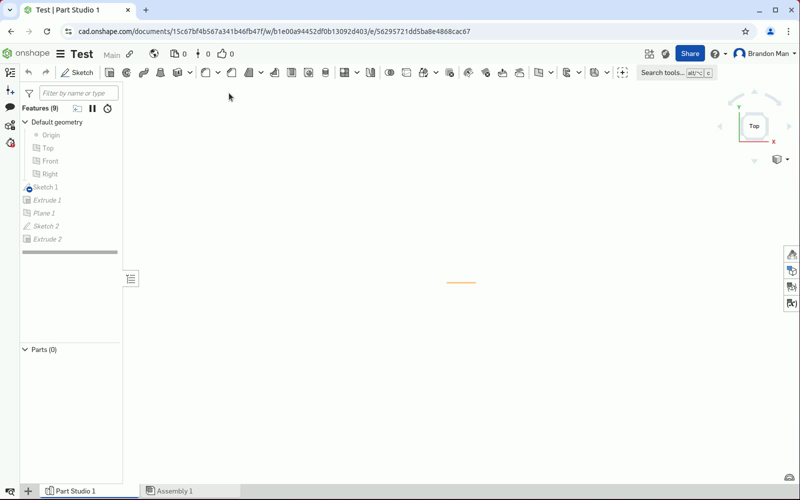
key(shift+s)
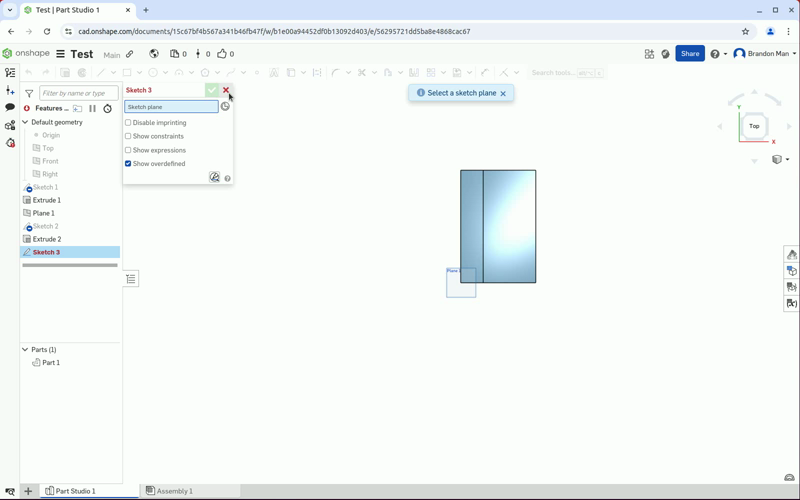
mouse_move(73, 215)
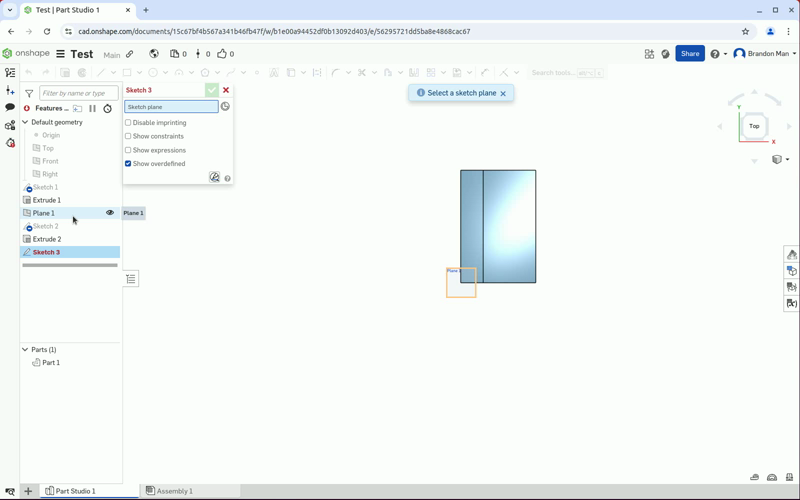
click(73, 215)
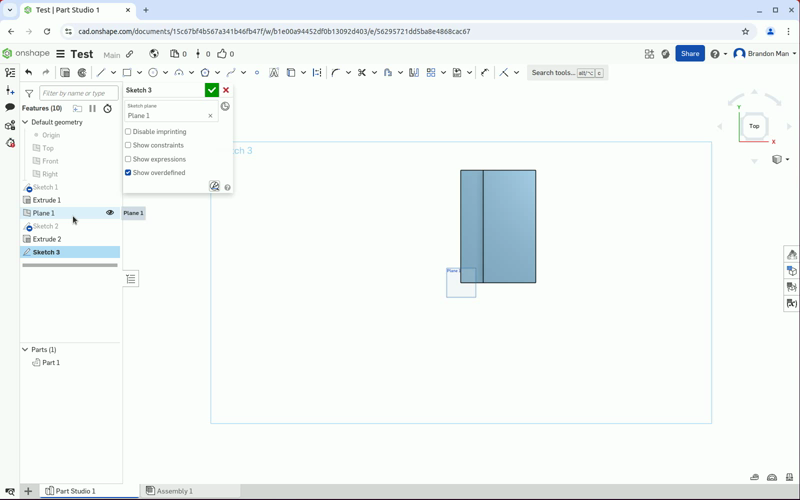
mouse_move(73, 352)
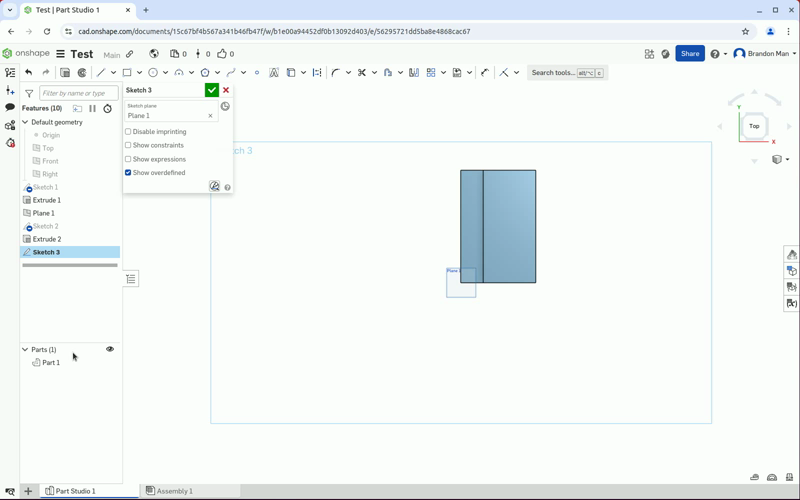
key(y)
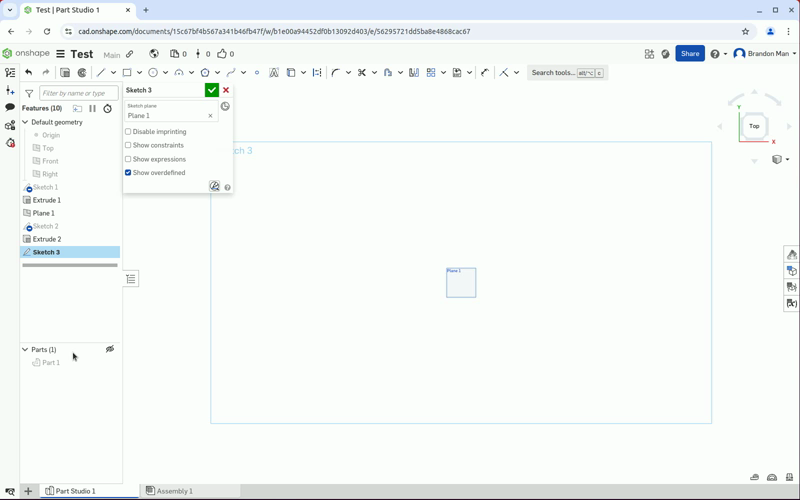
key(c)
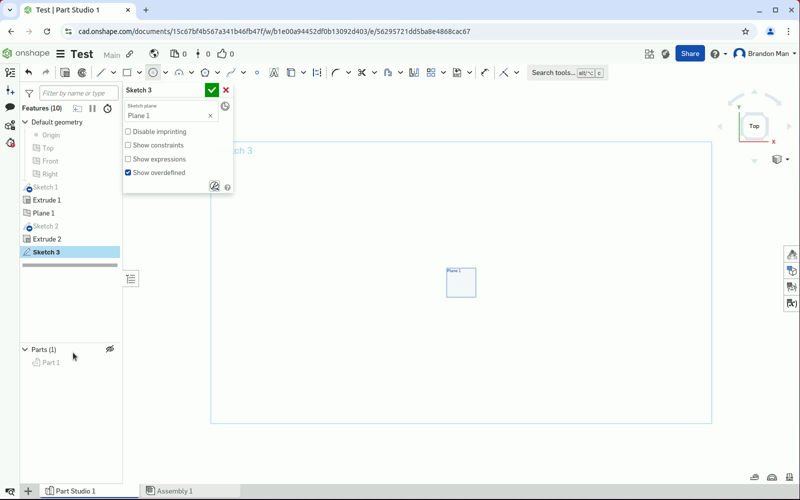
key_down(shift)
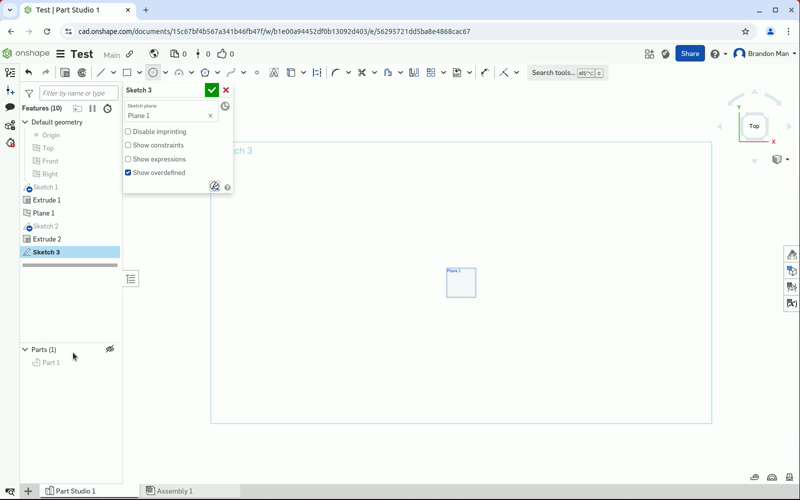
mouse_move(510, 226)
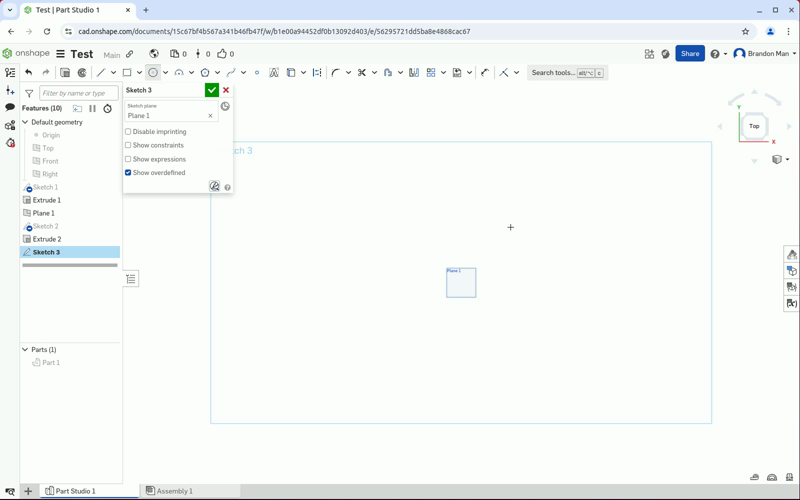
click(510, 226)
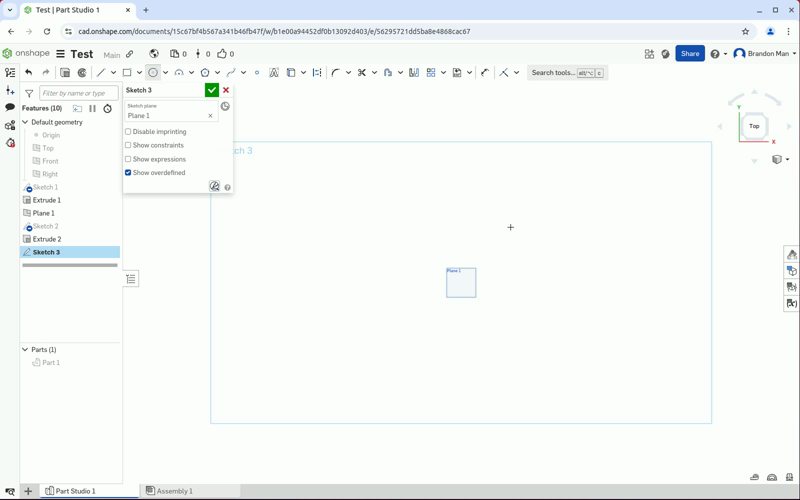
key_up(shift)
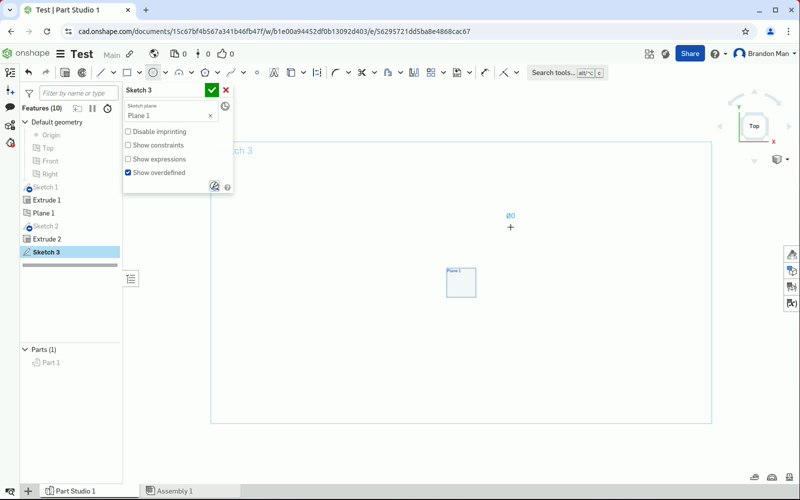
mouse_move(526, 226)
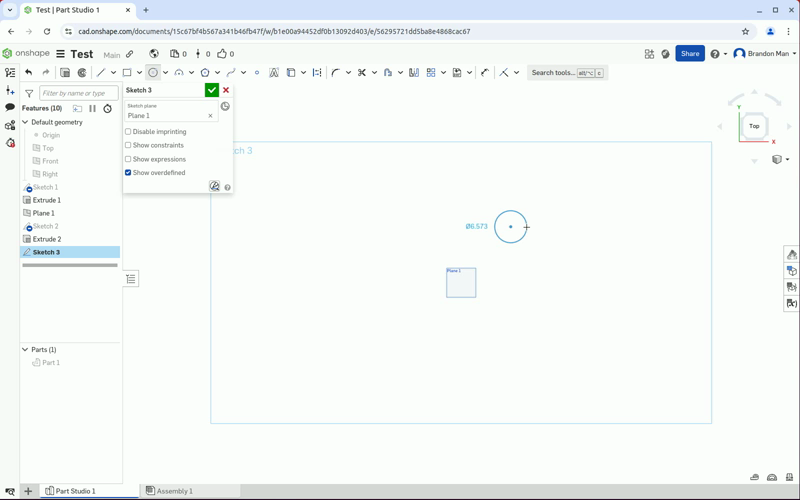
click(526, 226)
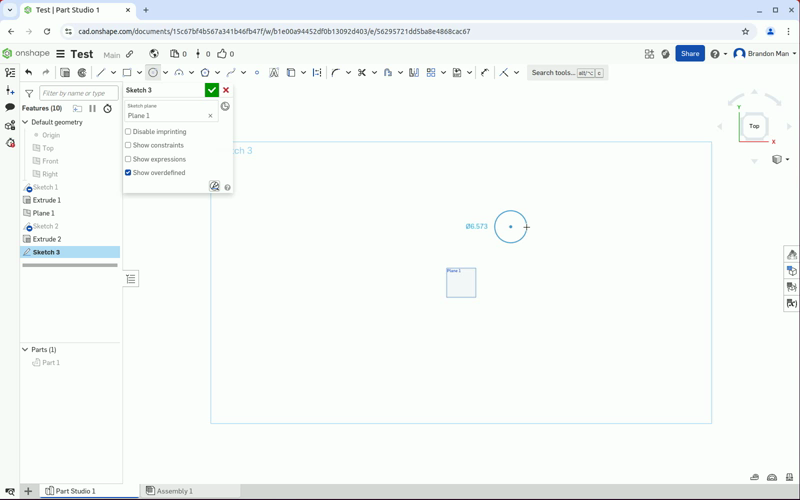
key(esc)
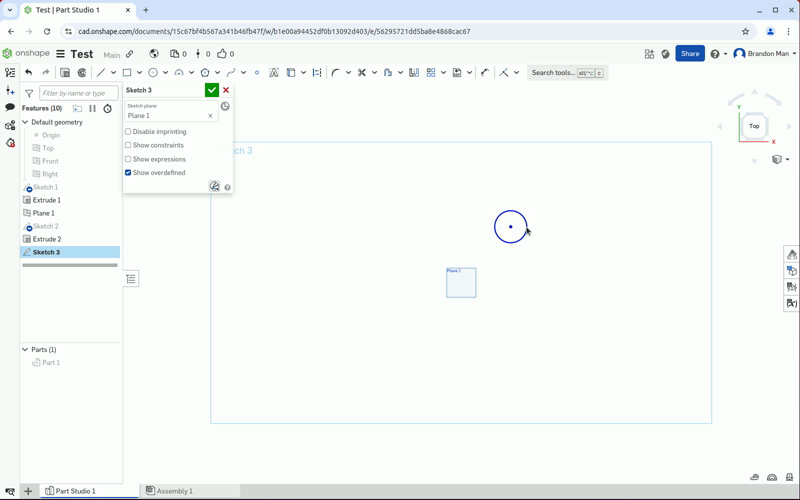
mouse_move(504, 224)
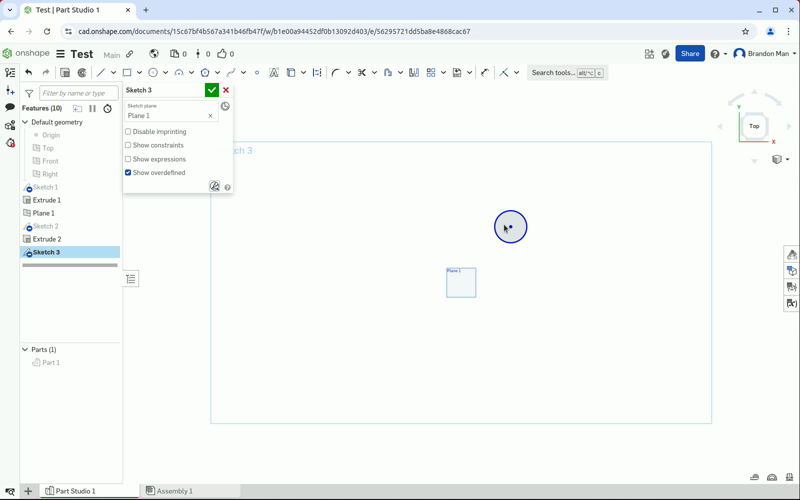
scroll(6)
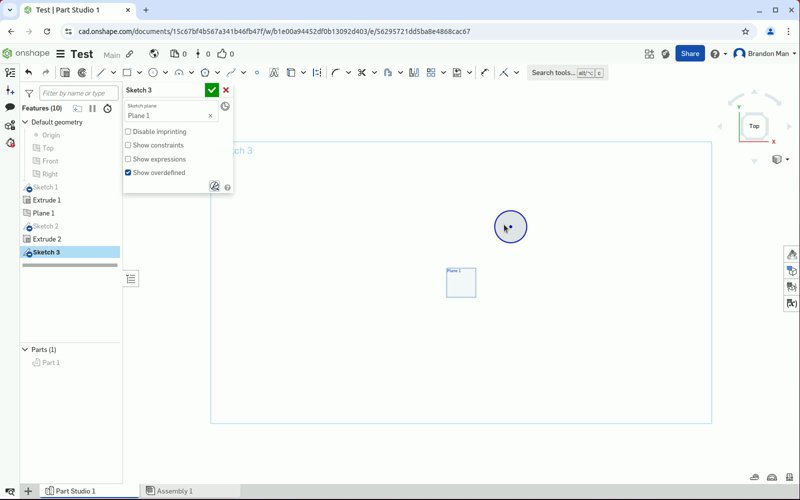
scroll(6)
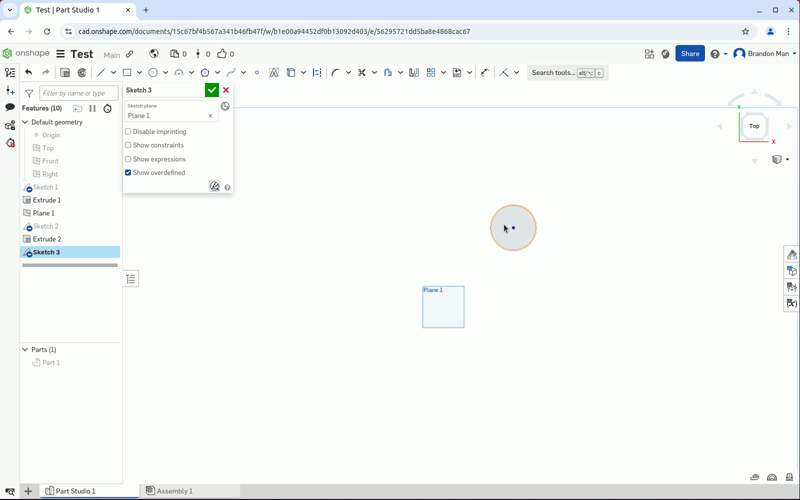
scroll(6)
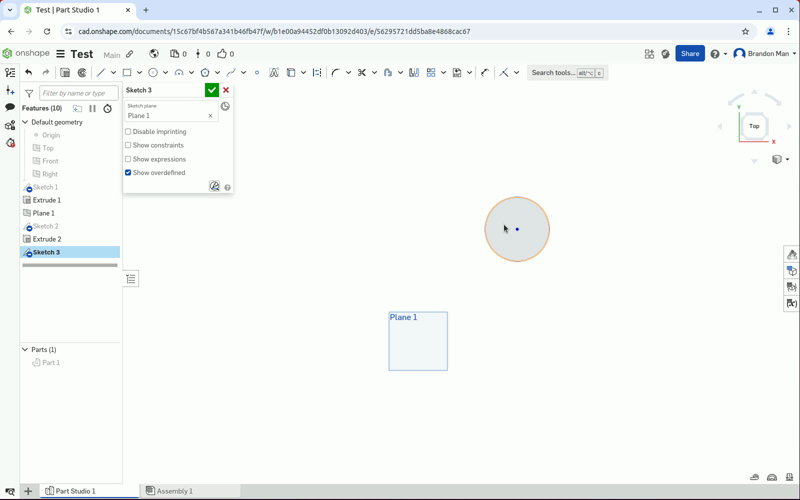
scroll(6)
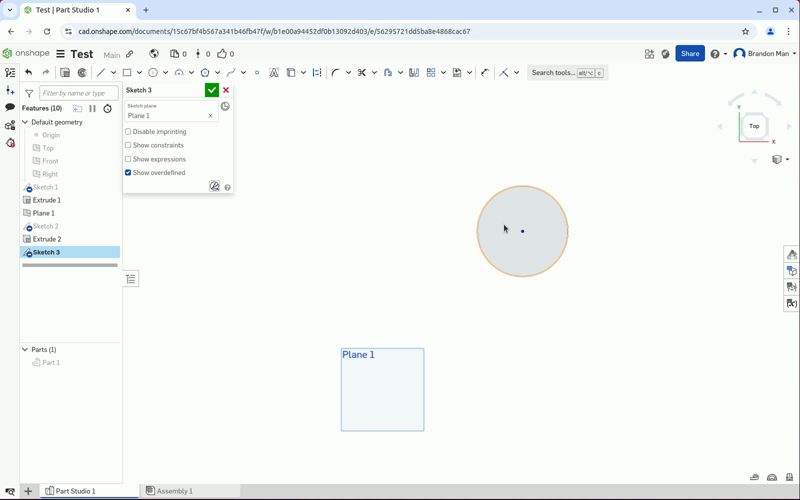
scroll(6)
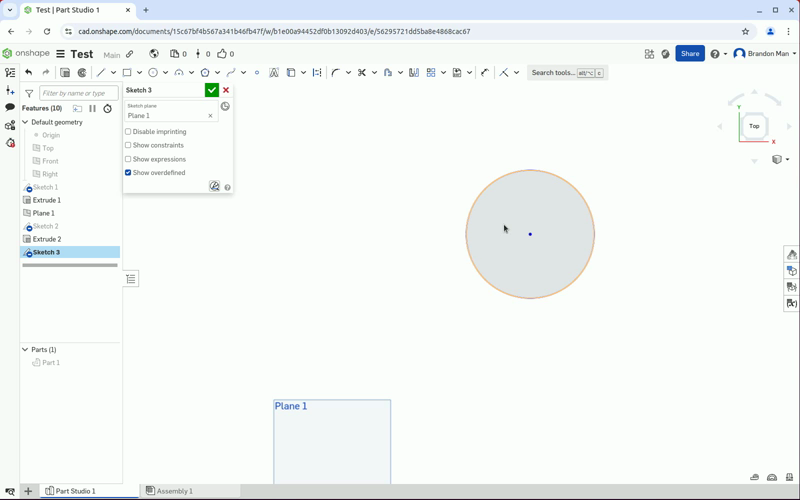
scroll(6)
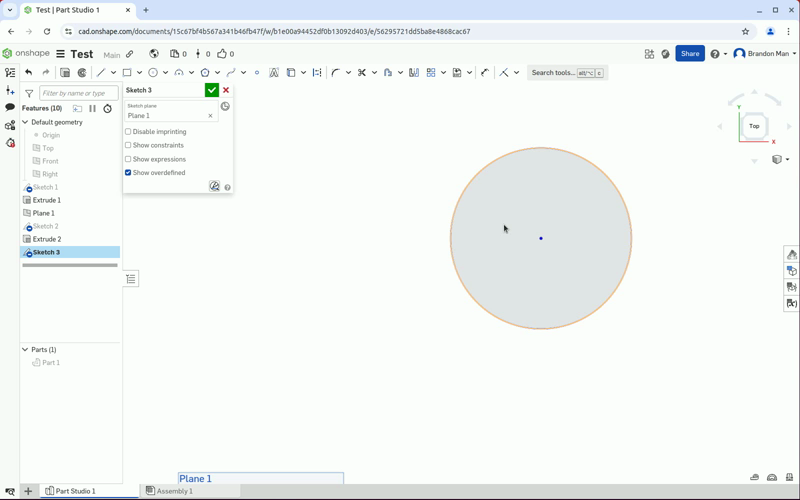
scroll(6)
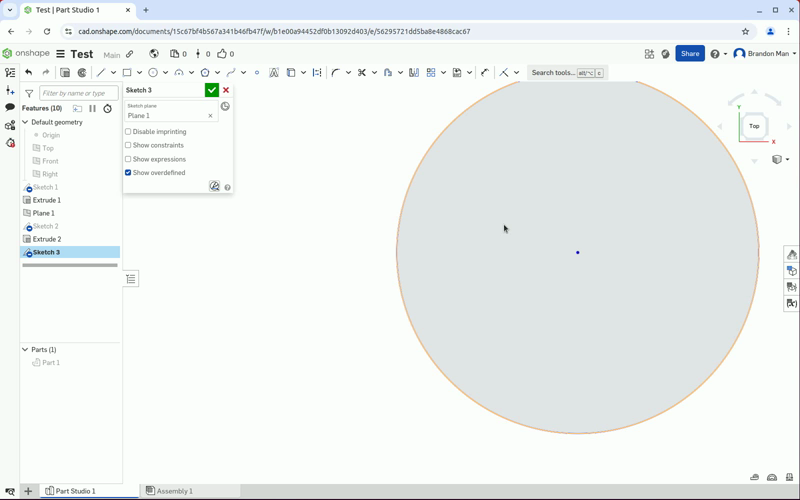
click(504, 224)
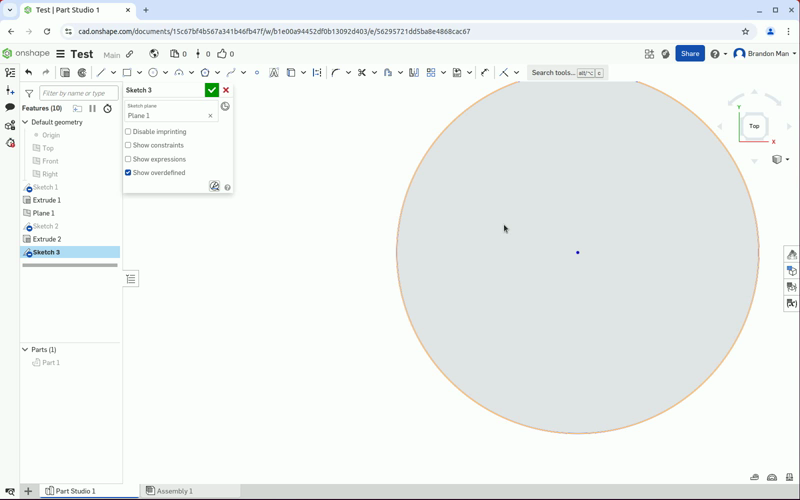
scroll(-6)
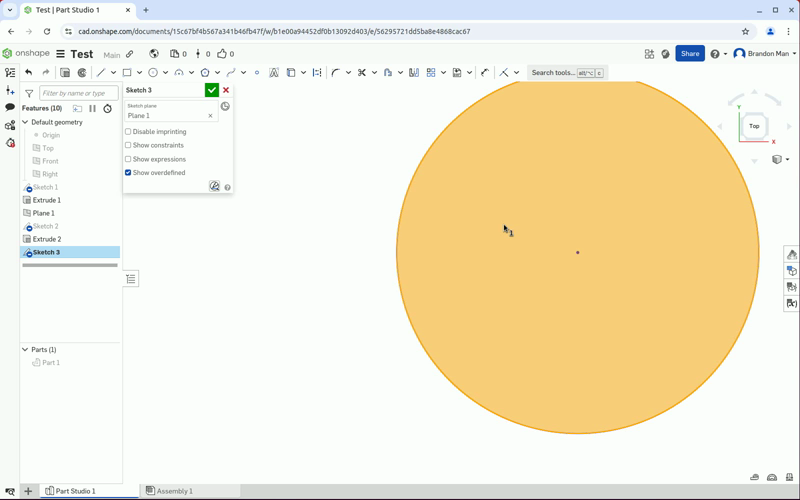
scroll(-6)
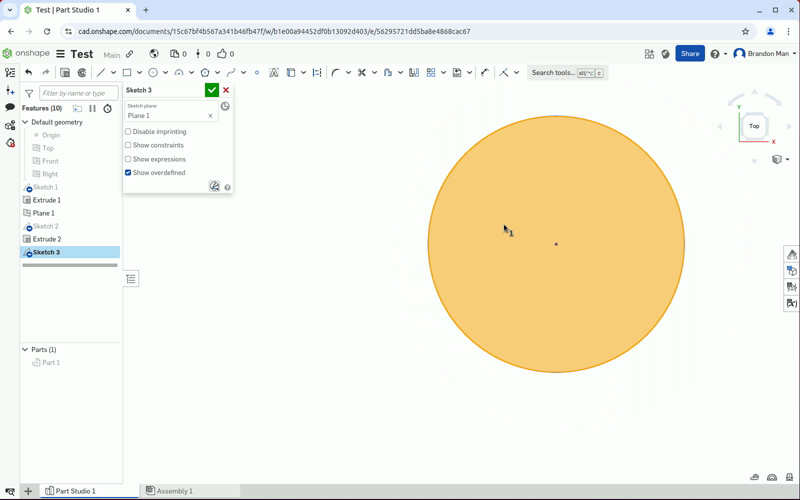
scroll(-6)
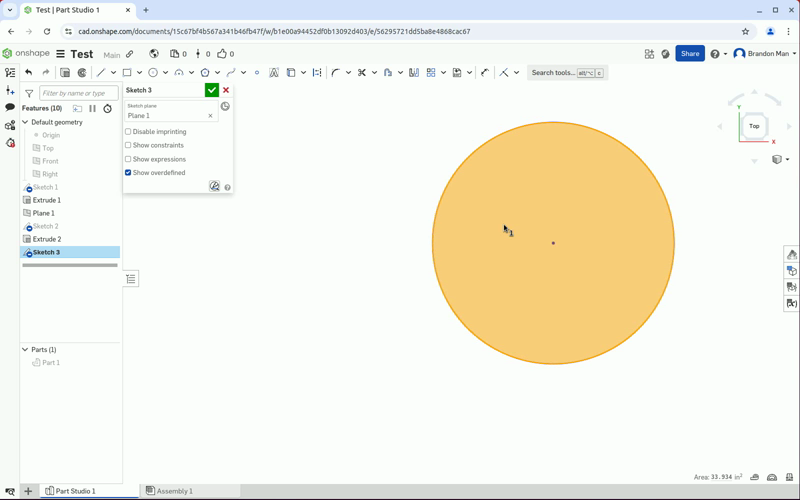
scroll(-6)
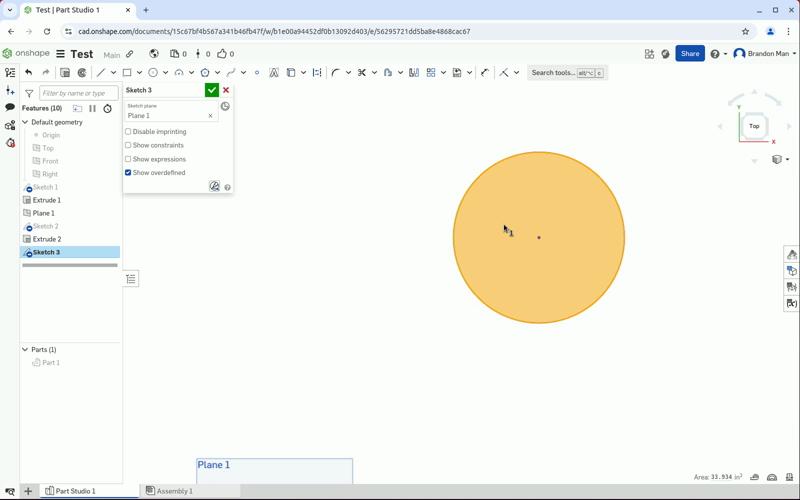
scroll(-6)
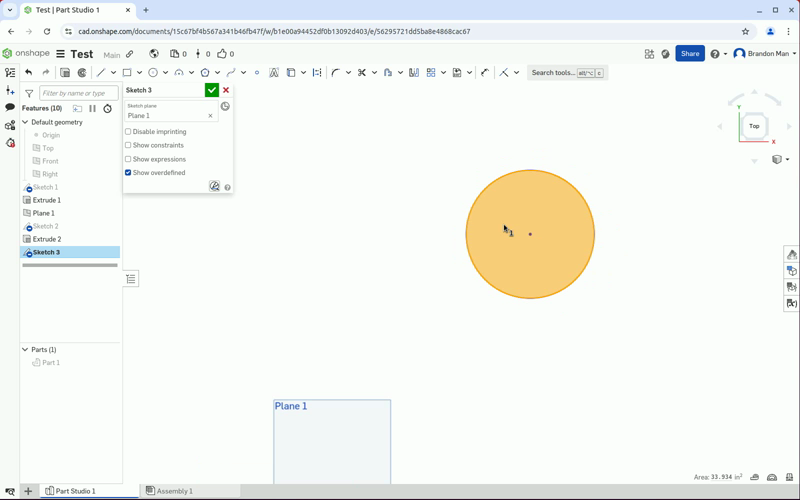
scroll(-6)
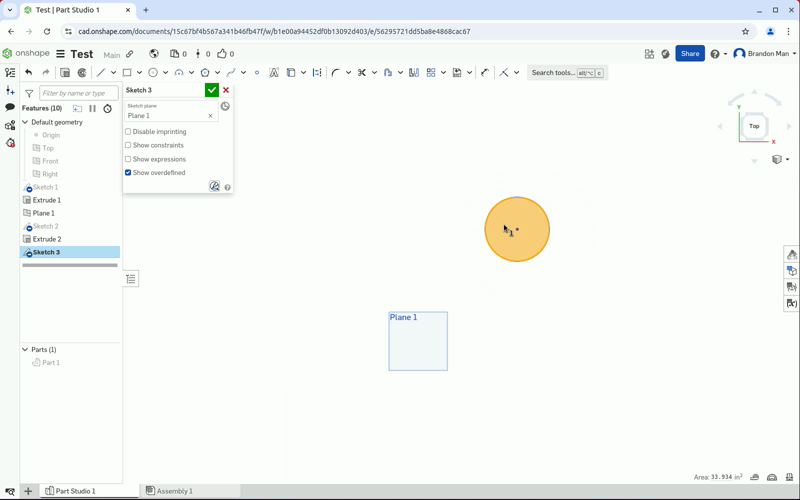
scroll(-6)
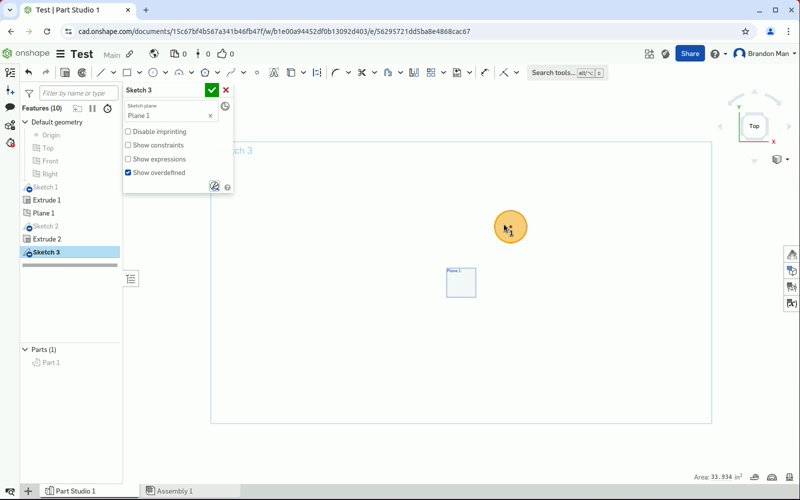
mouse_move(73, 352)
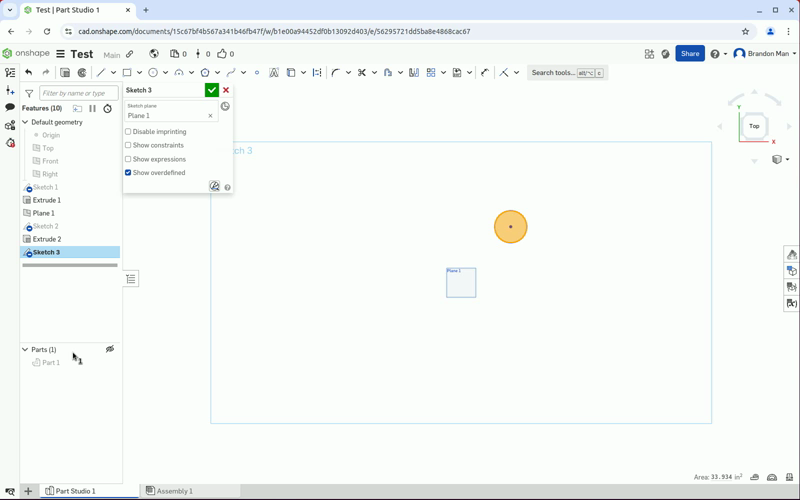
key(shift+y)
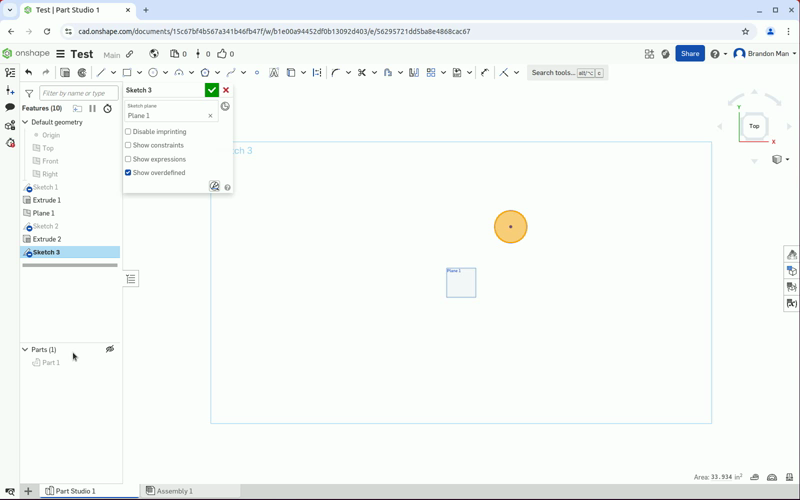
key(shift+e)
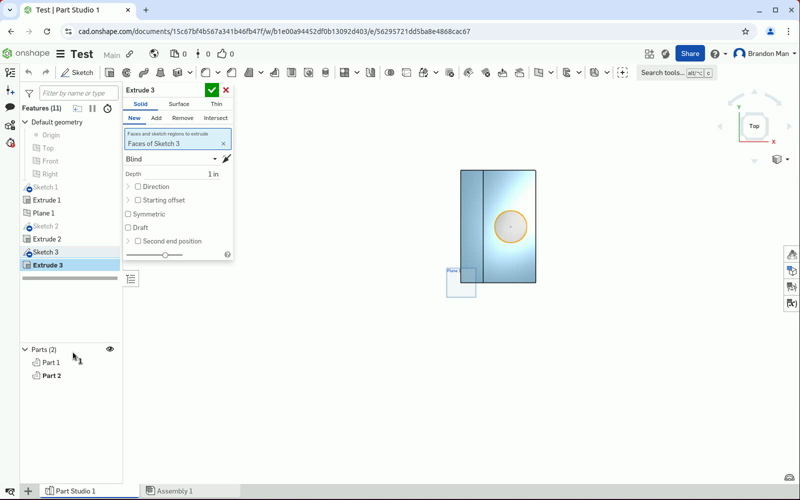
mouse_move(143, 106)
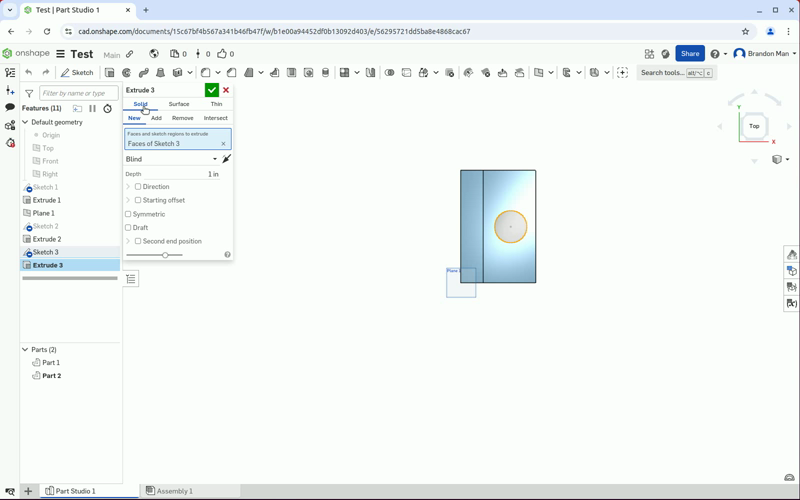
click(143, 106)
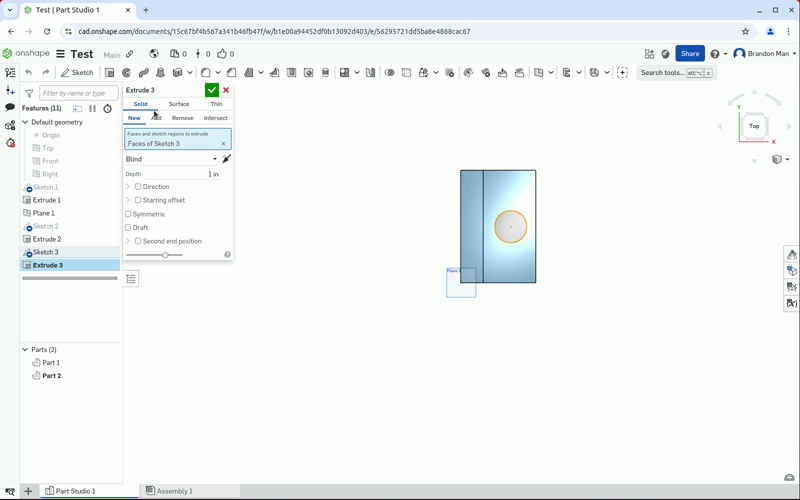
mouse_move(186, 120)
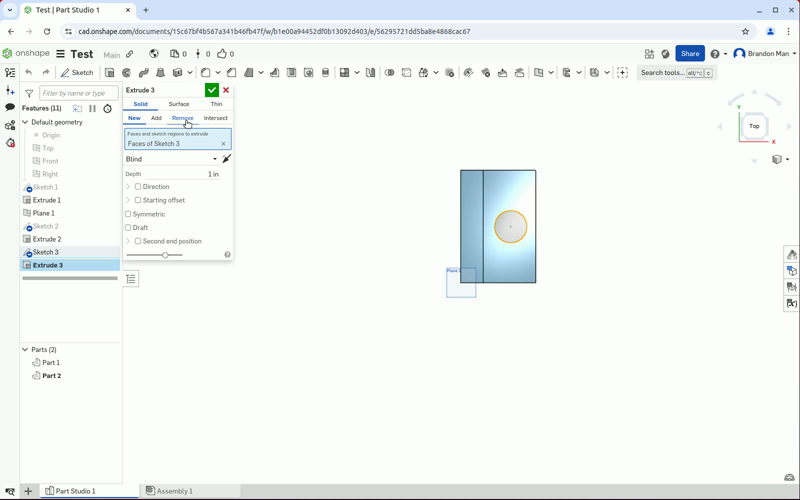
click(186, 120)
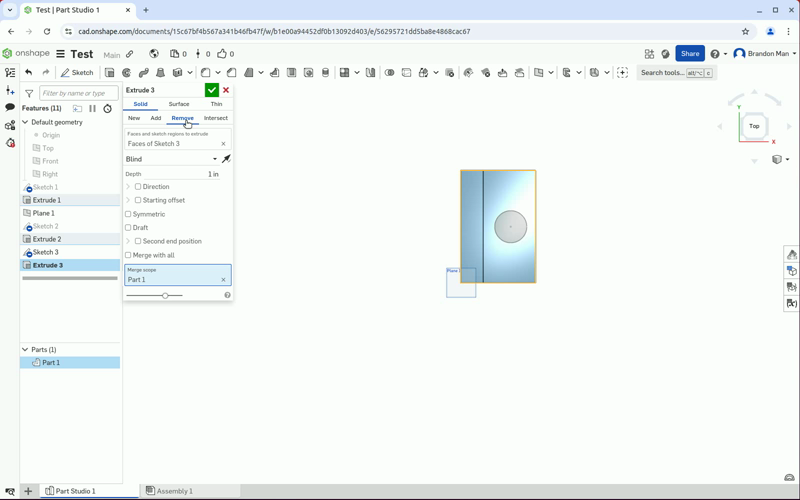
key(tab, 4)
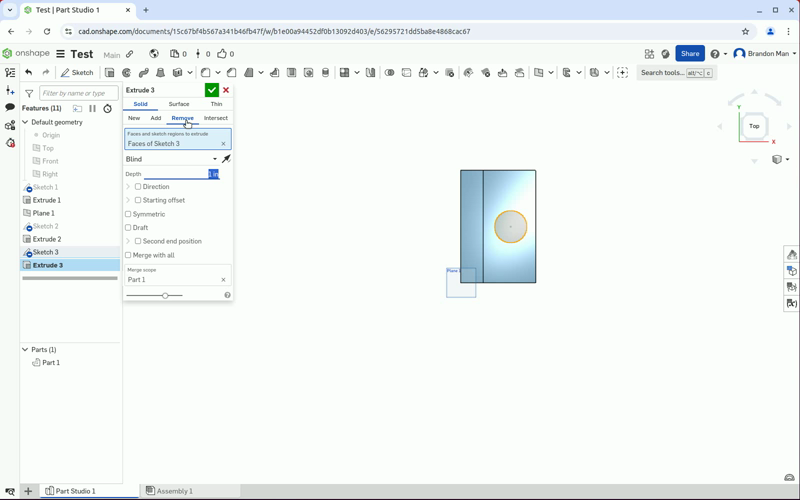
text(30.811)
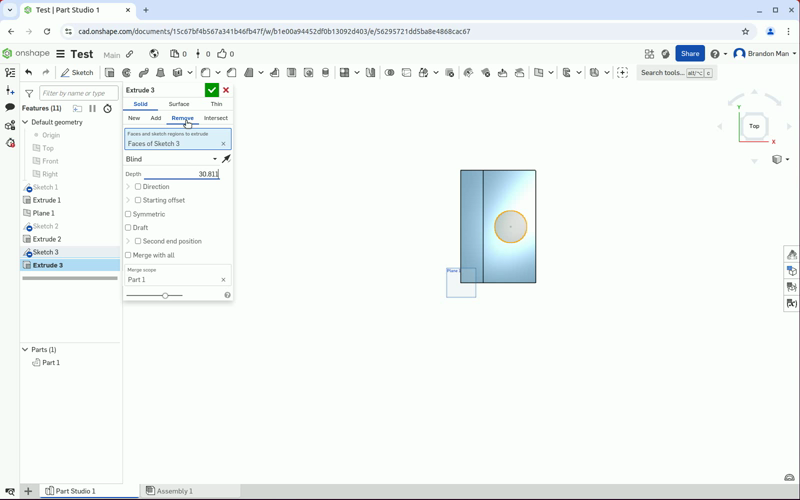
key(tab, 6)
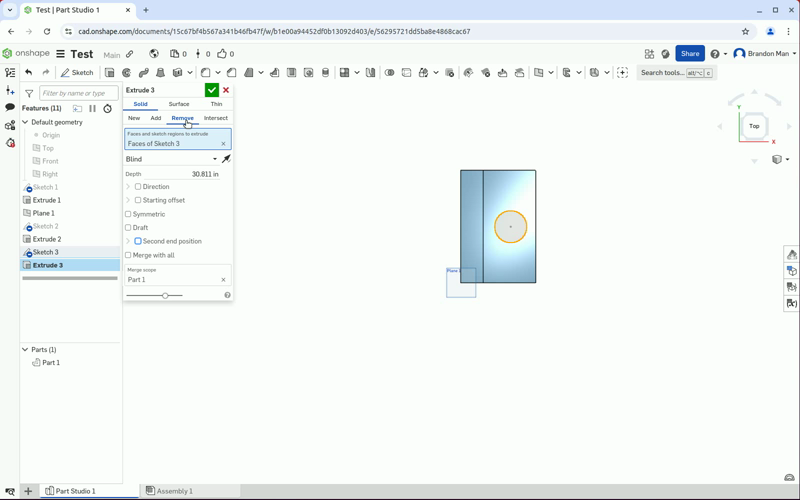
key(space)
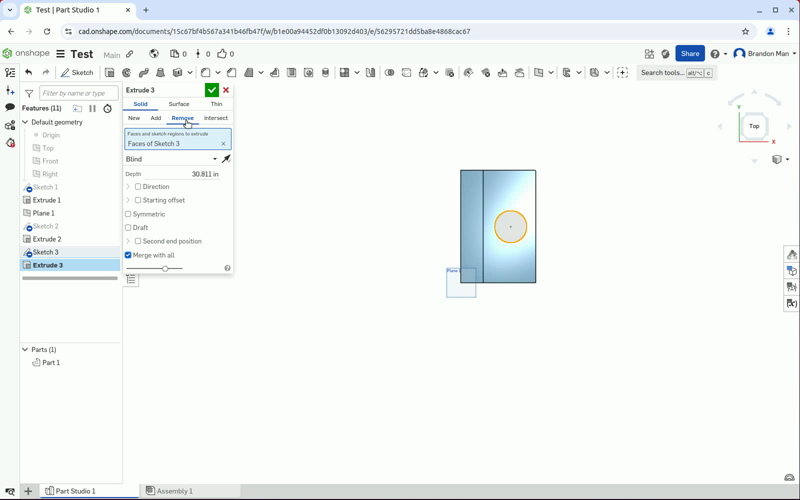
key(enter)
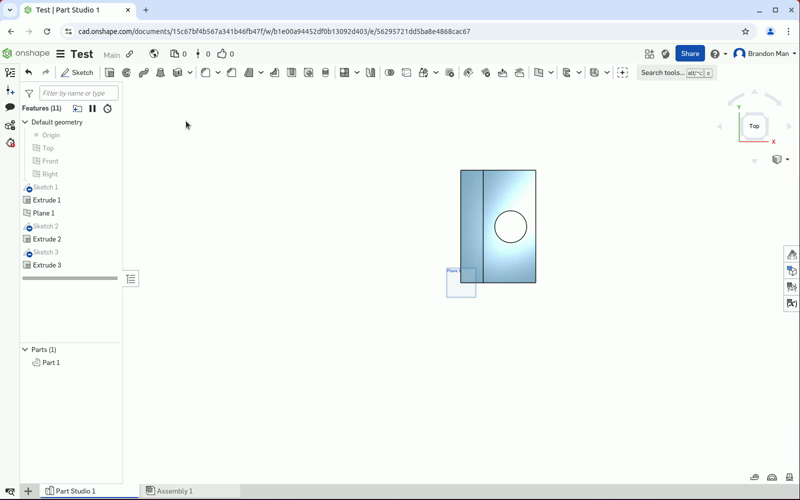
key(shift+h)
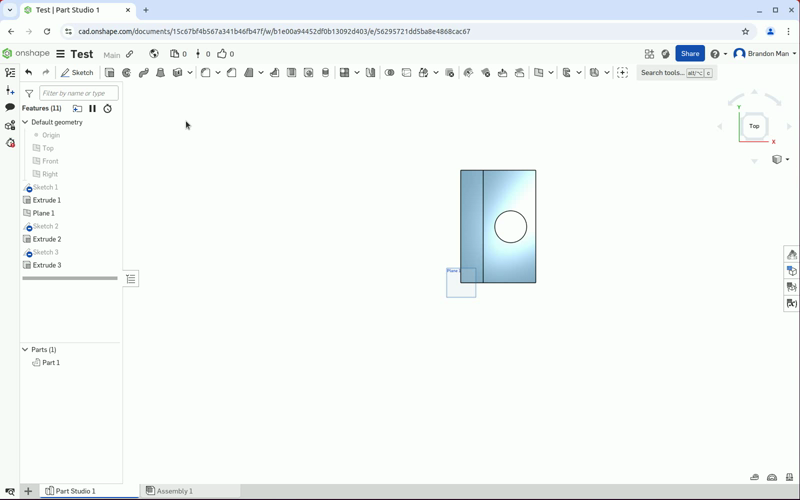
key(shift+h)
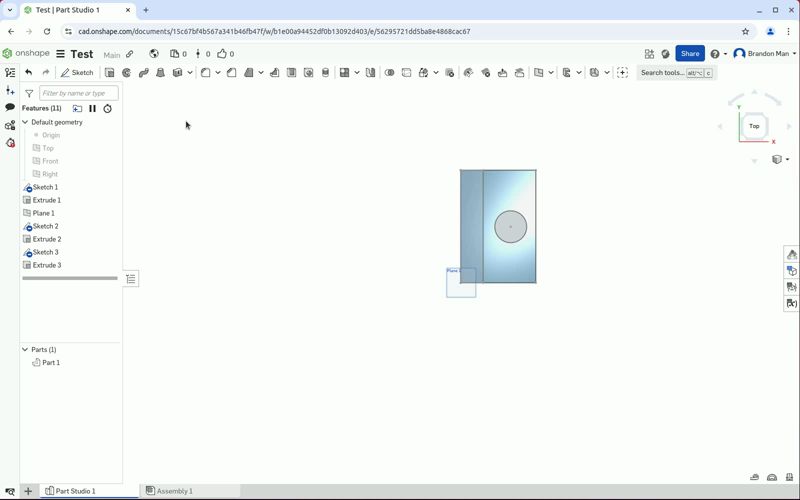
key(shift+7)
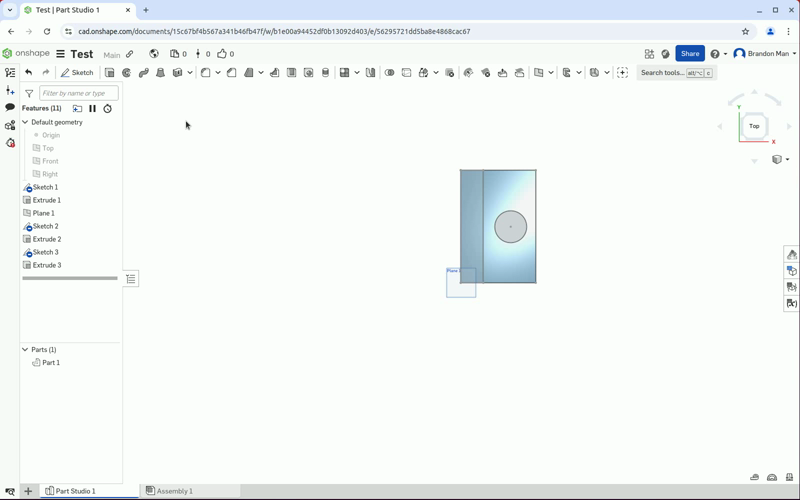
key(up, 3)
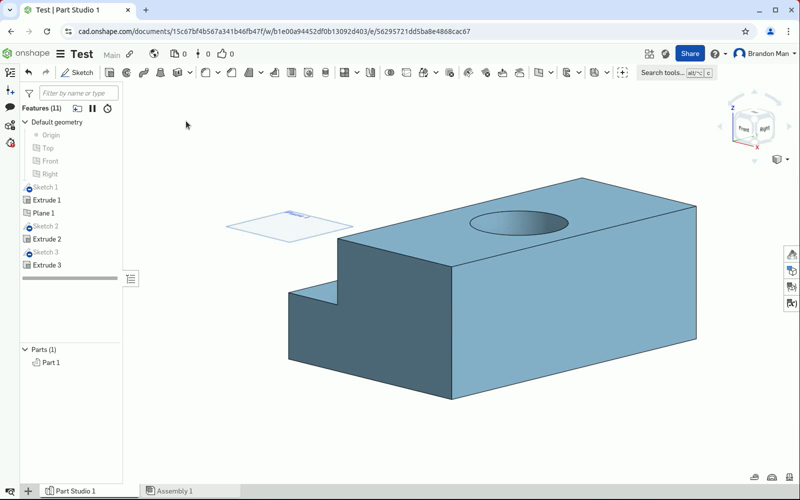
key(left, 3)
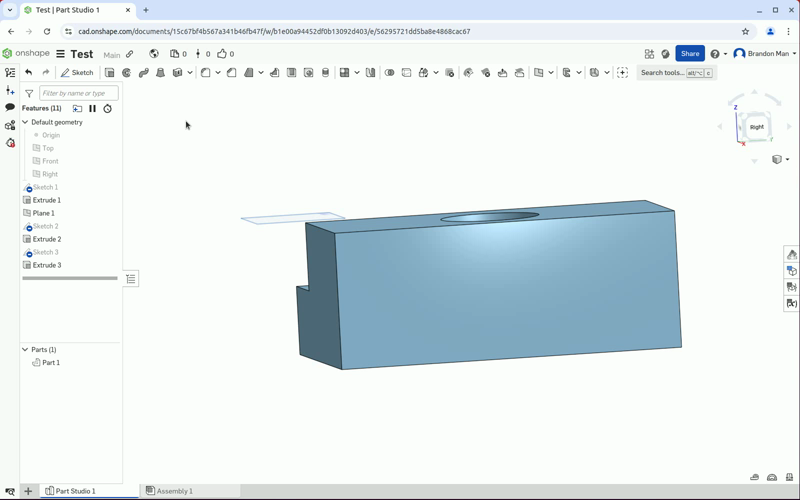
key(right, 3)
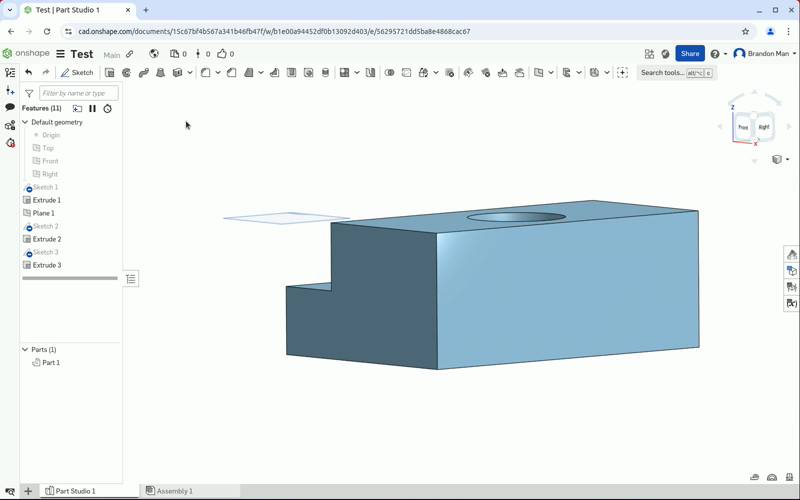
key(down, 3)
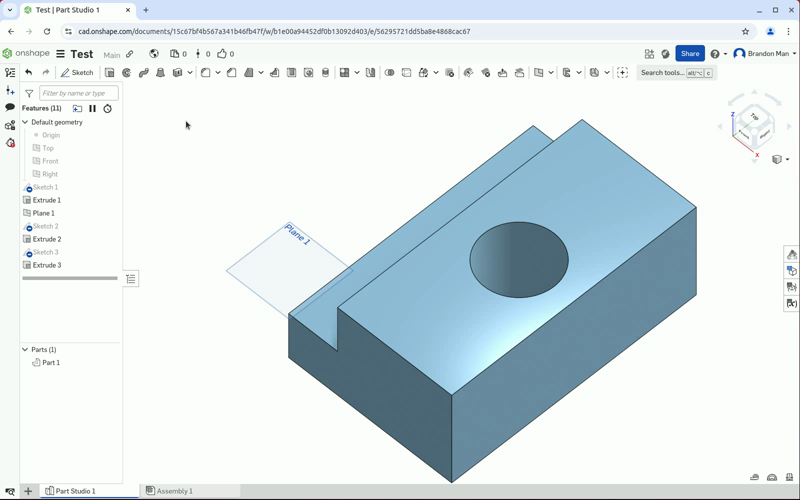
mouse_move(73, 189)
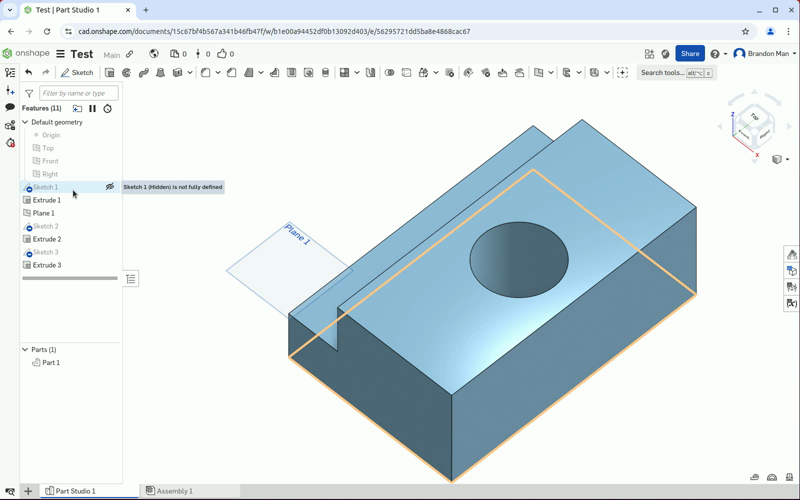
click(73, 189)